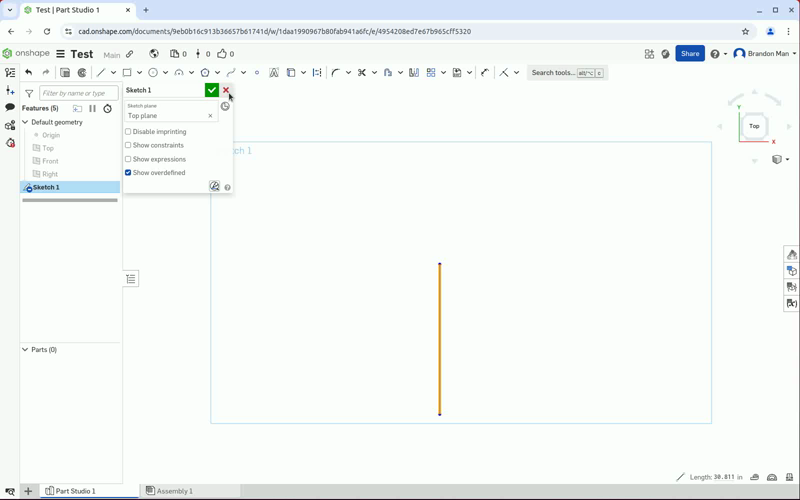
key(shift+h)
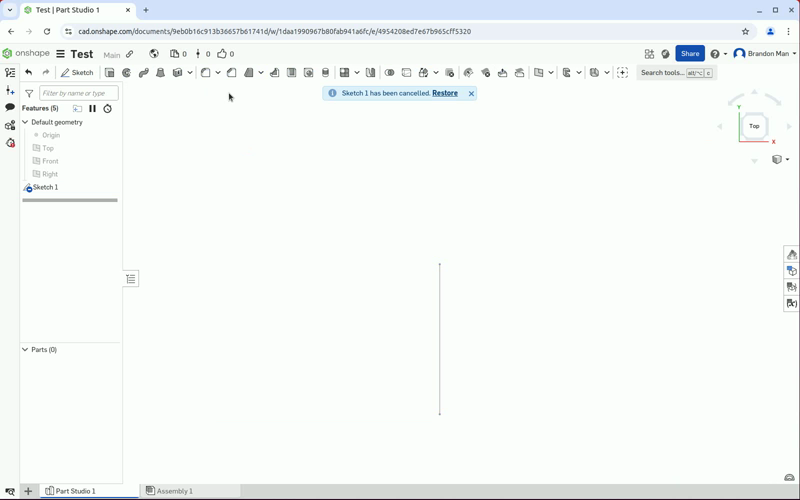
key(shift+s)
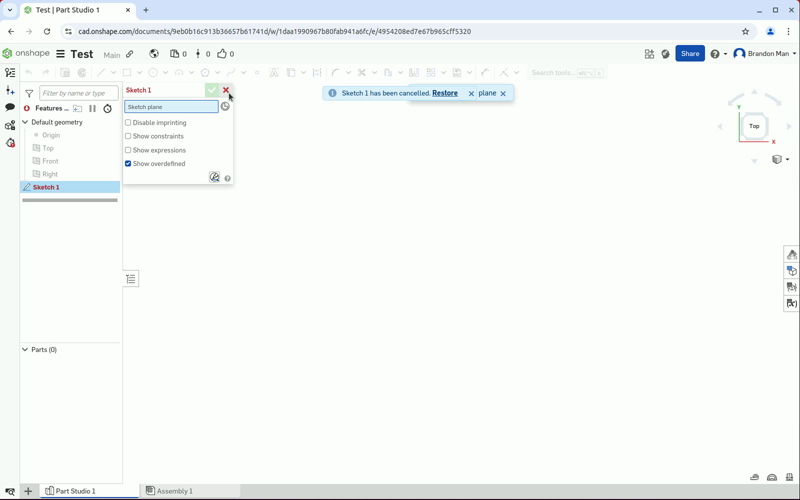
mouse_move(73, 150)
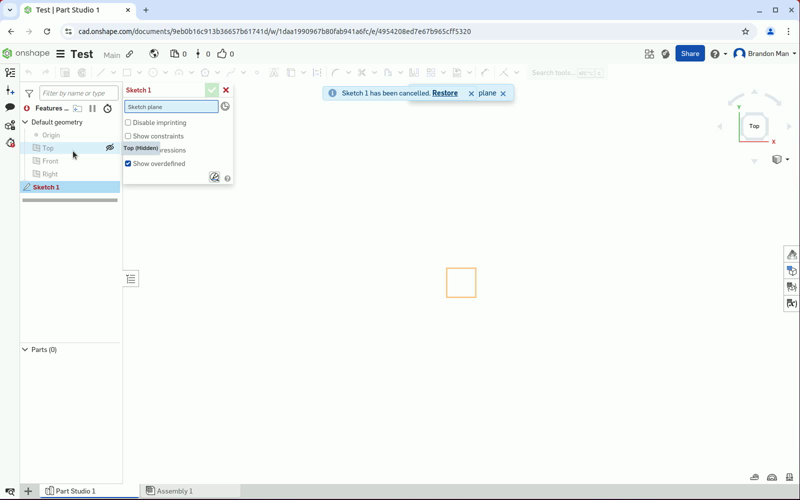
click(73, 150)
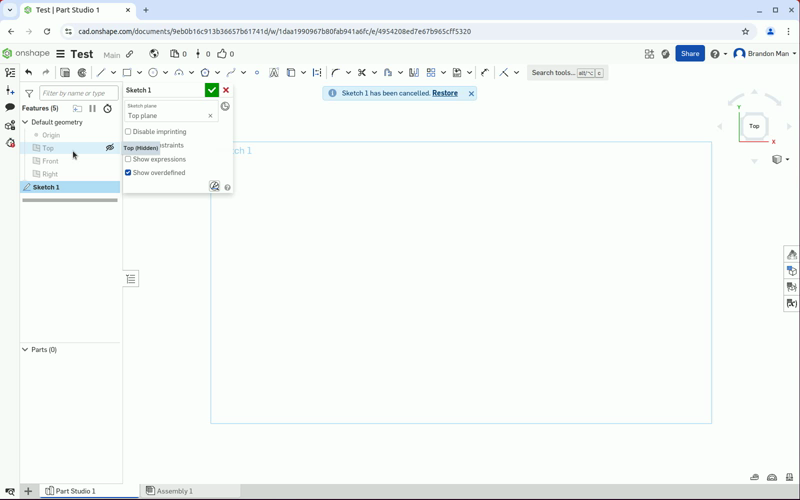
mouse_move(73, 352)
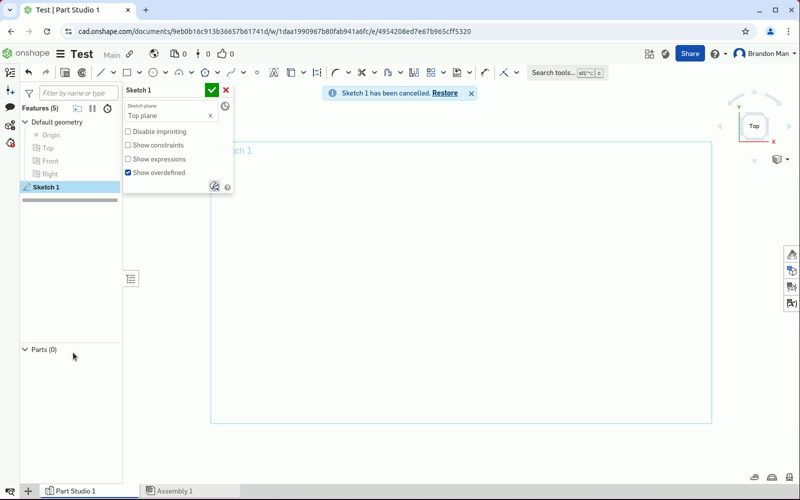
key(y)
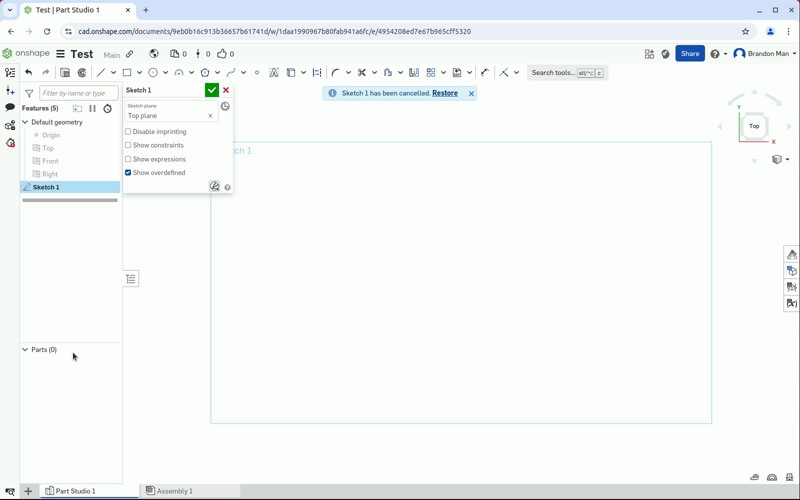
key(l)
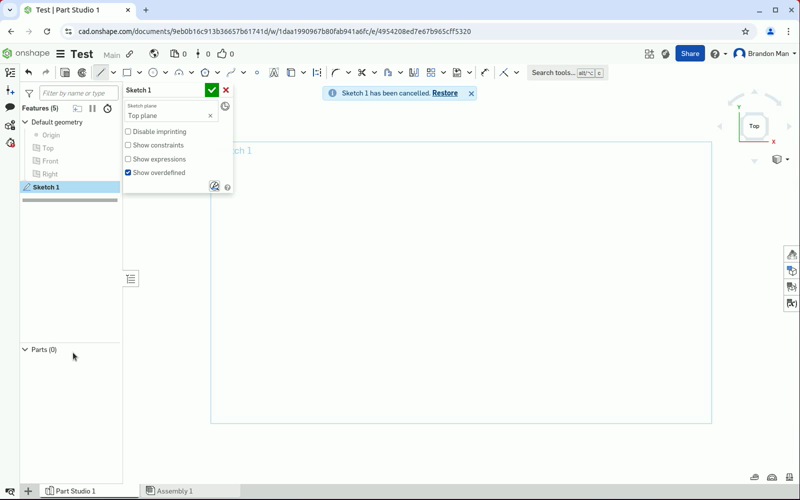
key_down(shift)
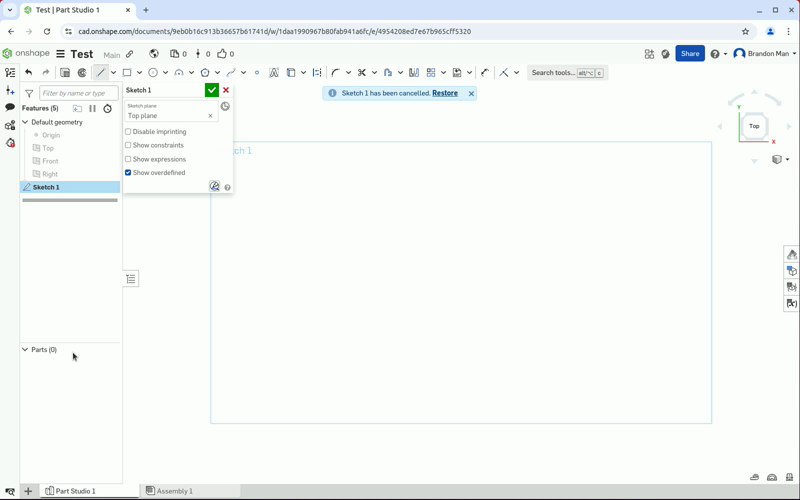
mouse_move(404, 339)
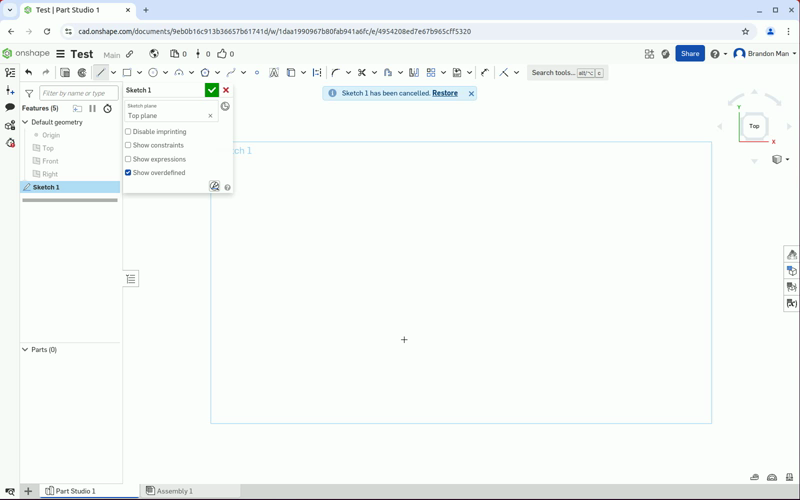
click(404, 339)
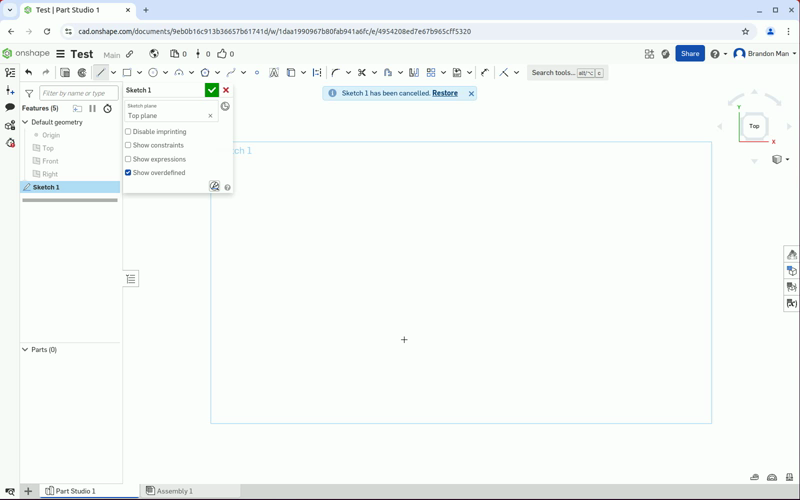
key_up(shift)
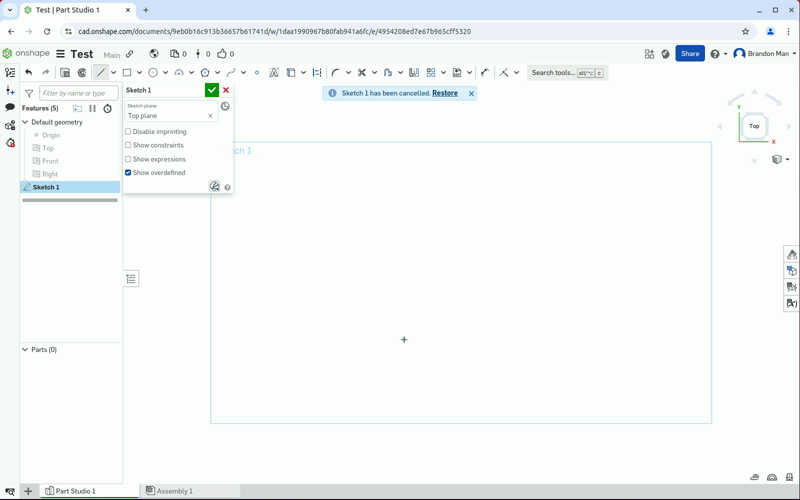
key_down(shift)
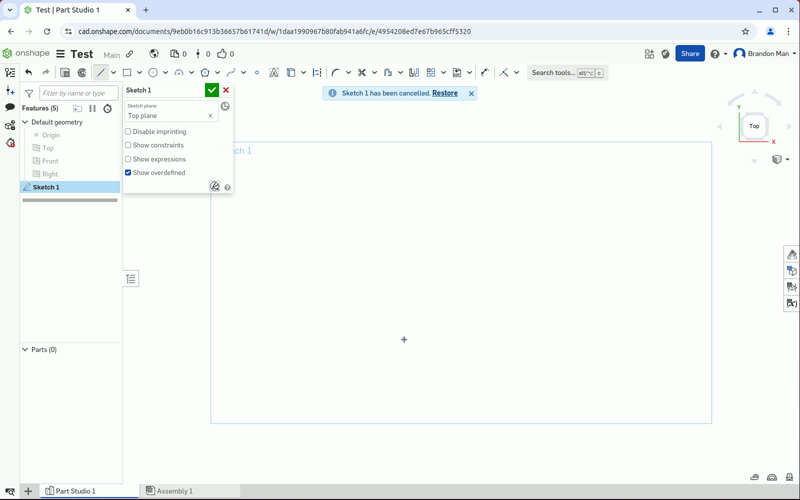
mouse_move(516, 339)
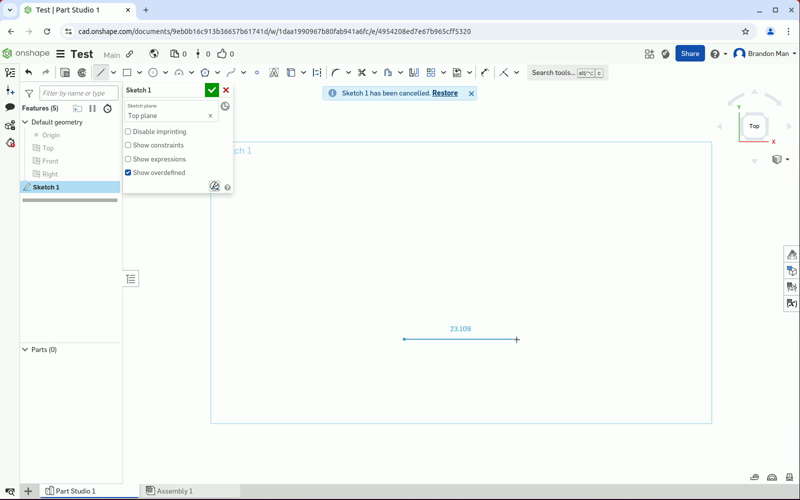
click(516, 339)
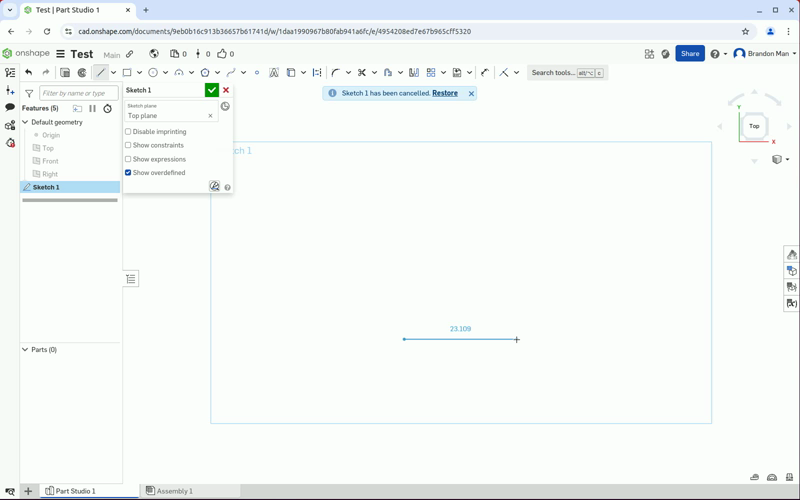
key_up(shift)
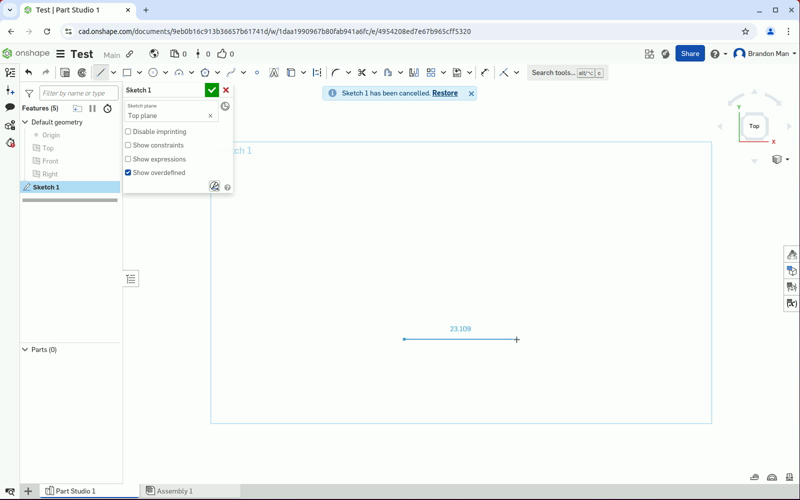
key_down(shift)
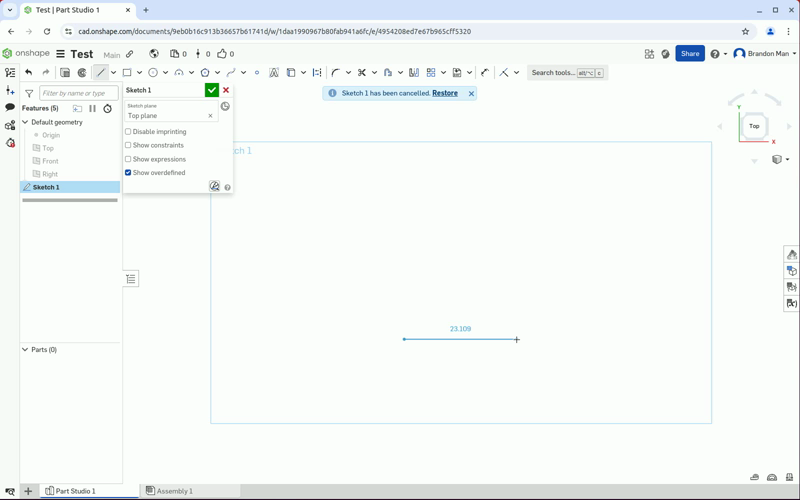
mouse_move(516, 226)
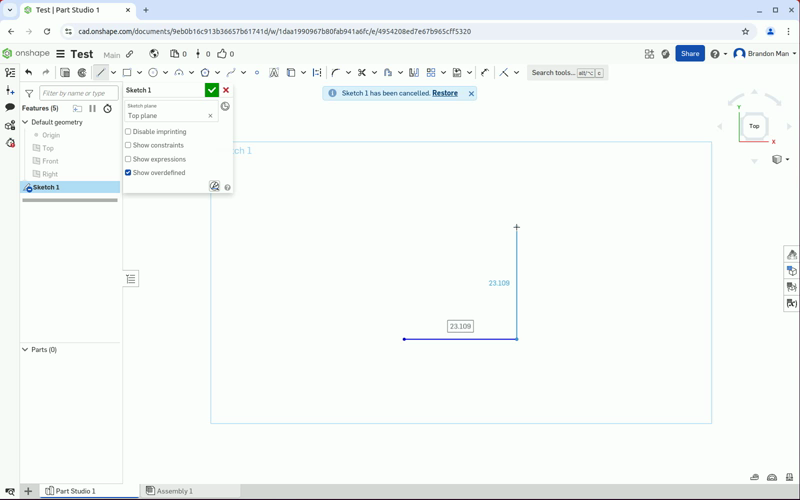
click(516, 226)
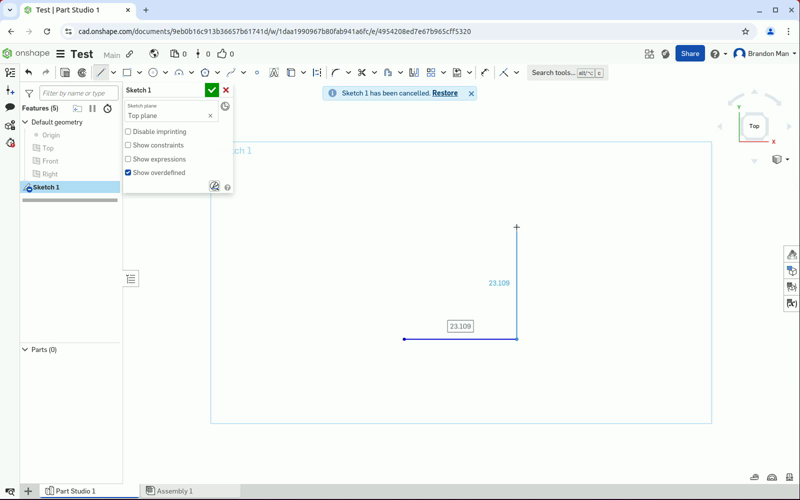
key_up(shift)
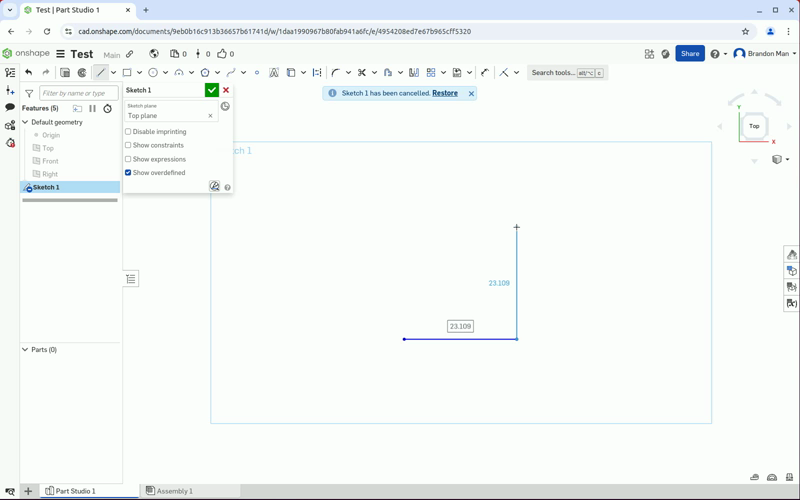
key_down(shift)
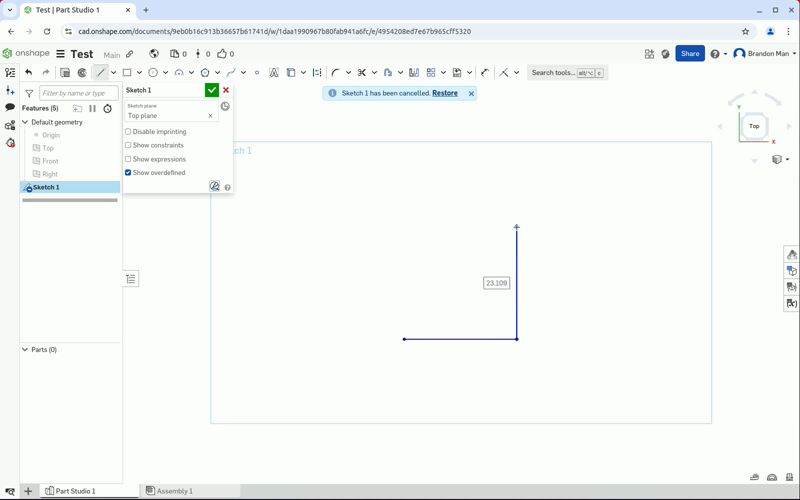
mouse_move(404, 226)
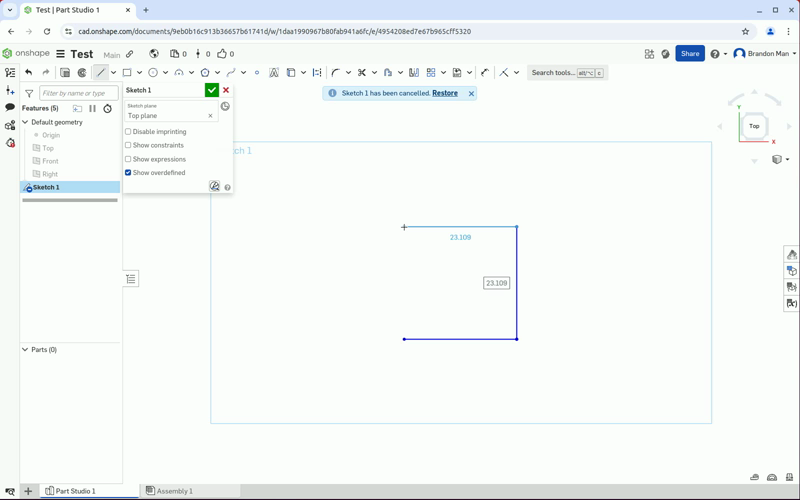
click(404, 226)
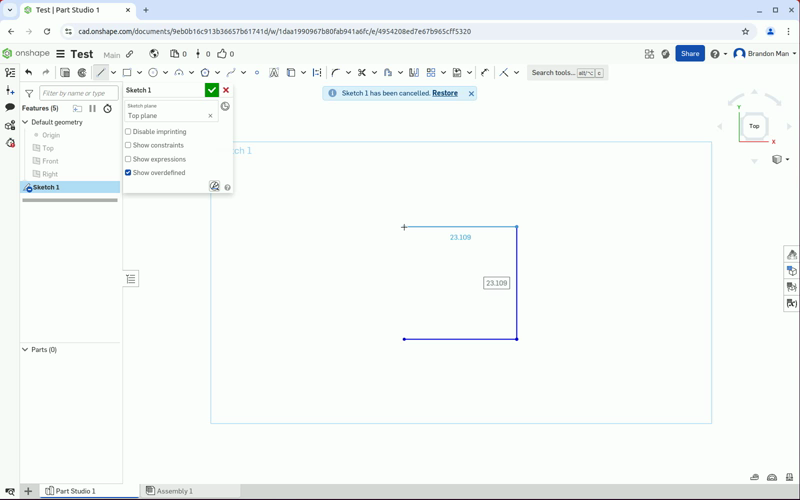
key_up(shift)
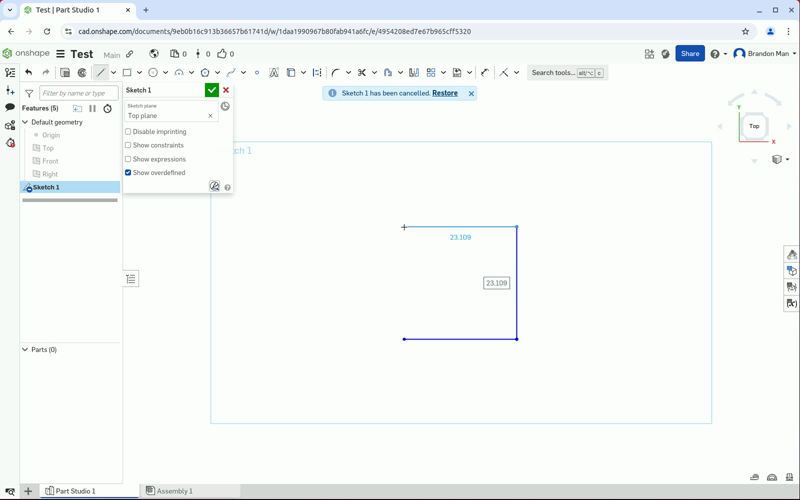
key_down(shift)
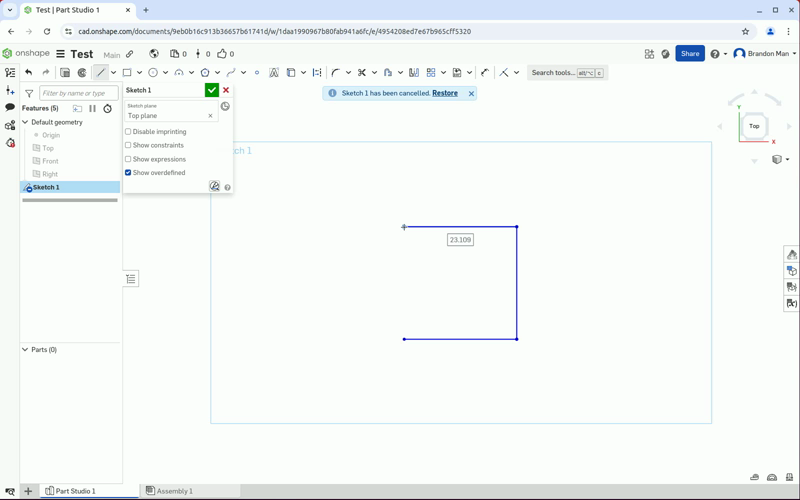
mouse_move(404, 339)
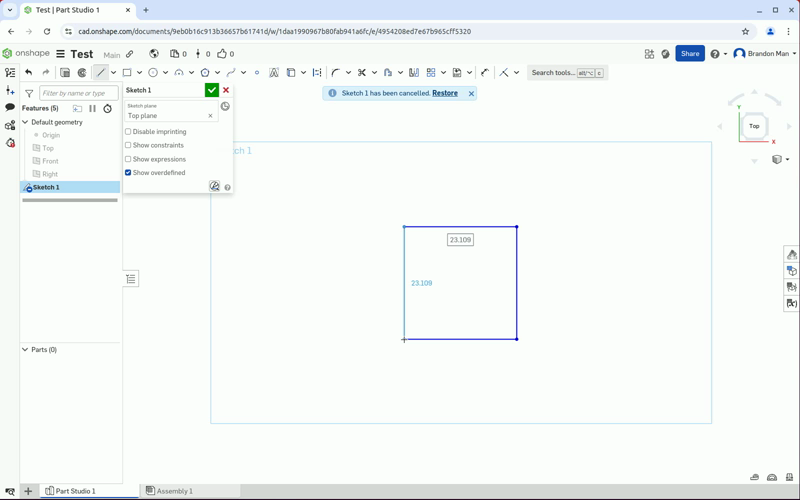
key_up(shift)
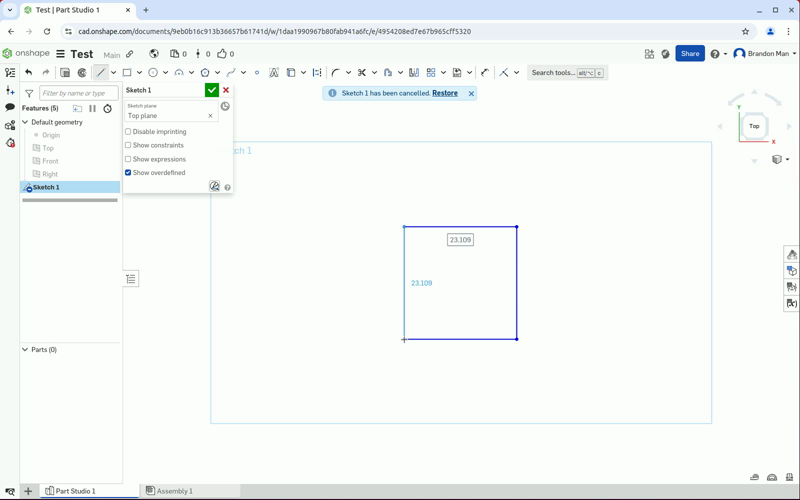
click(404, 339)
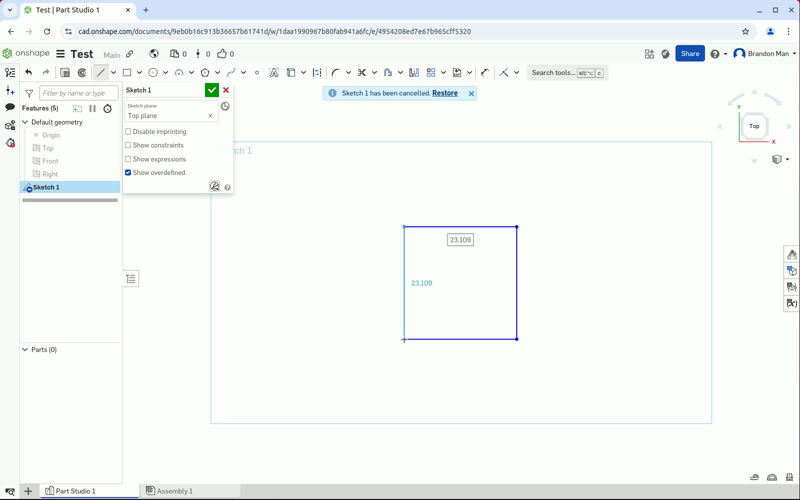
key(esc)
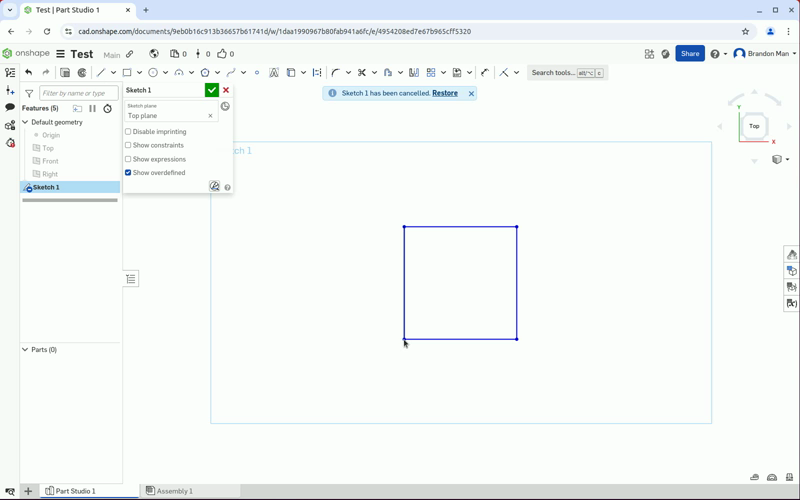
mouse_move(465, 299)
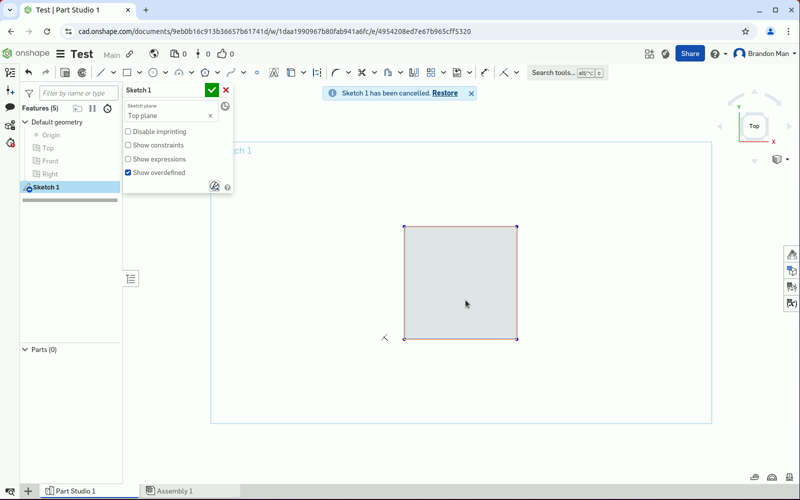
click(465, 299)
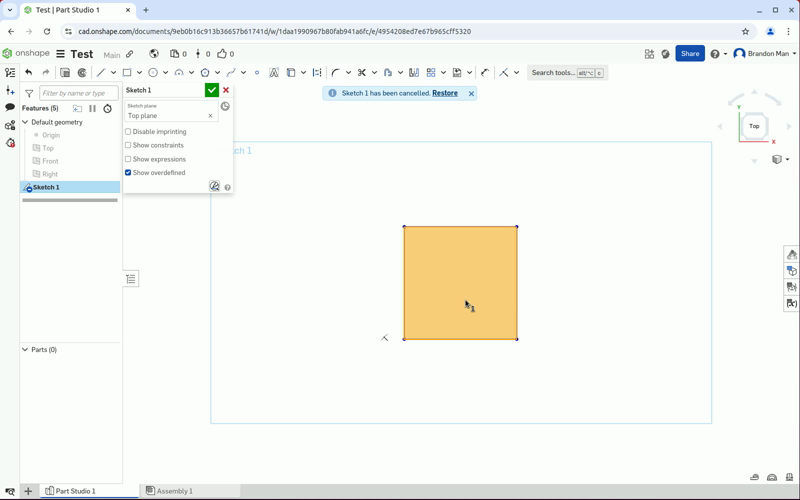
mouse_move(73, 352)
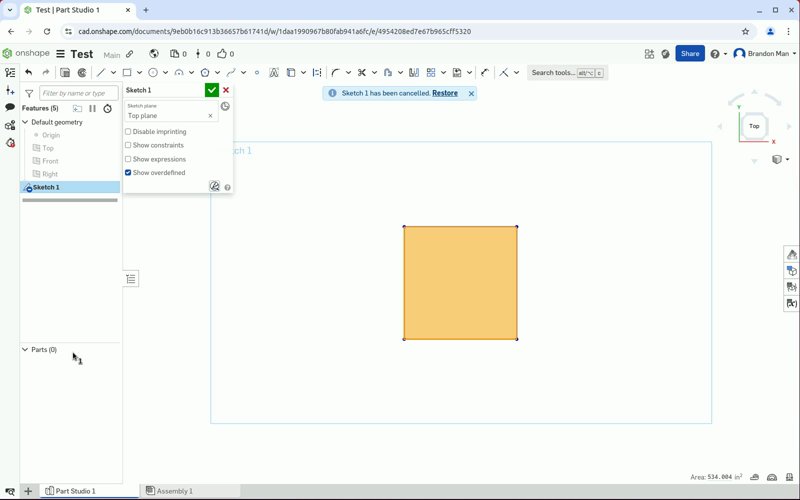
key(shift+y)
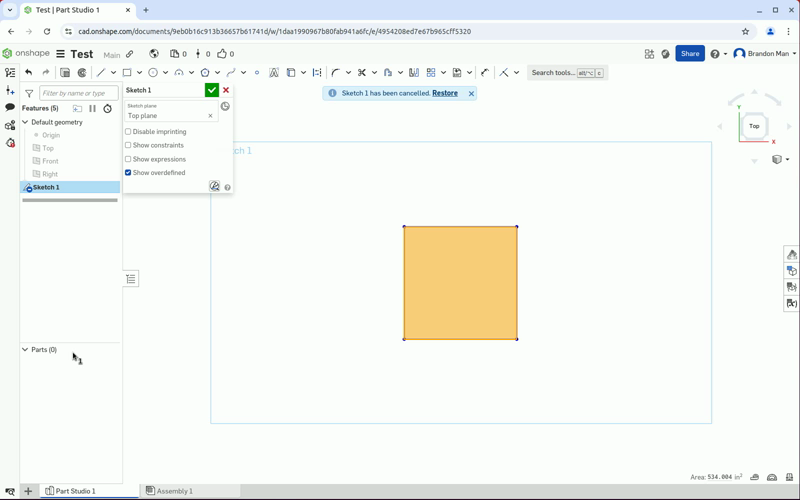
key(shift+e)
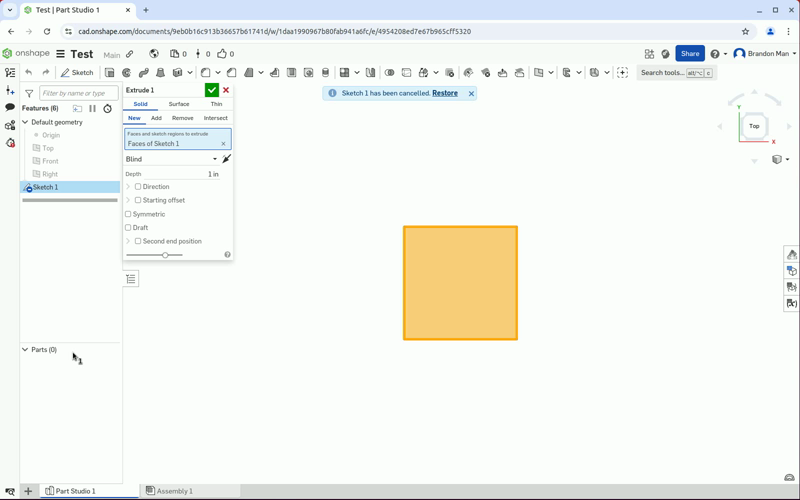
mouse_move(143, 106)
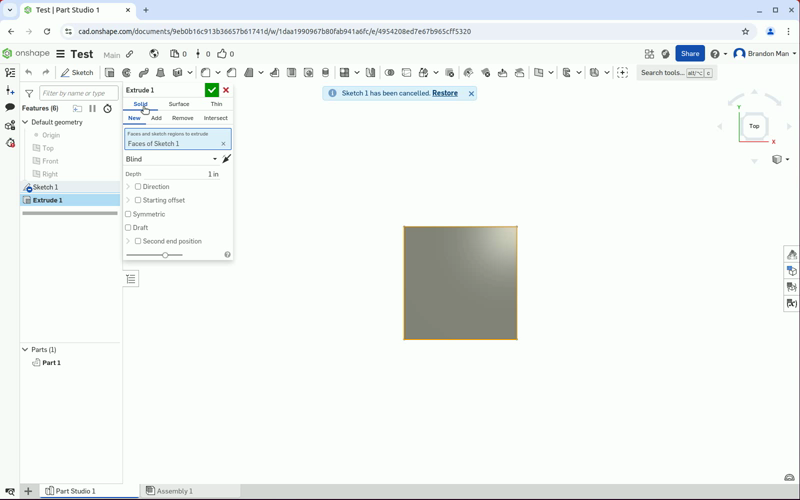
click(143, 106)
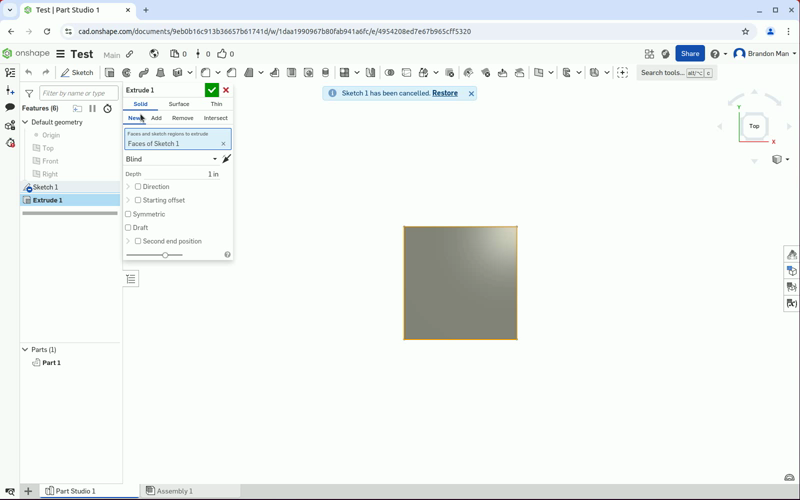
mouse_move(137, 120)
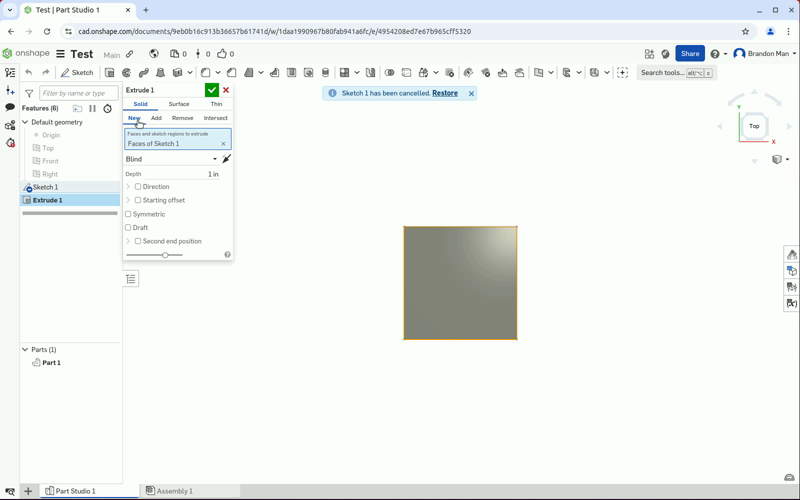
click(137, 120)
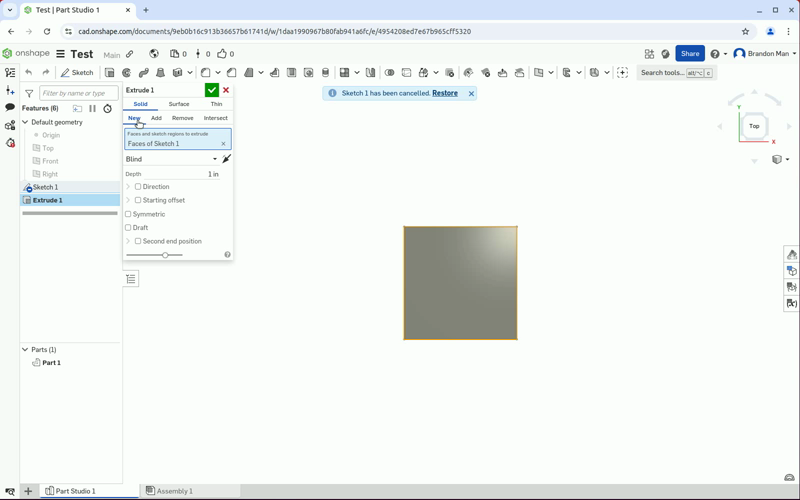
key(tab, 4)
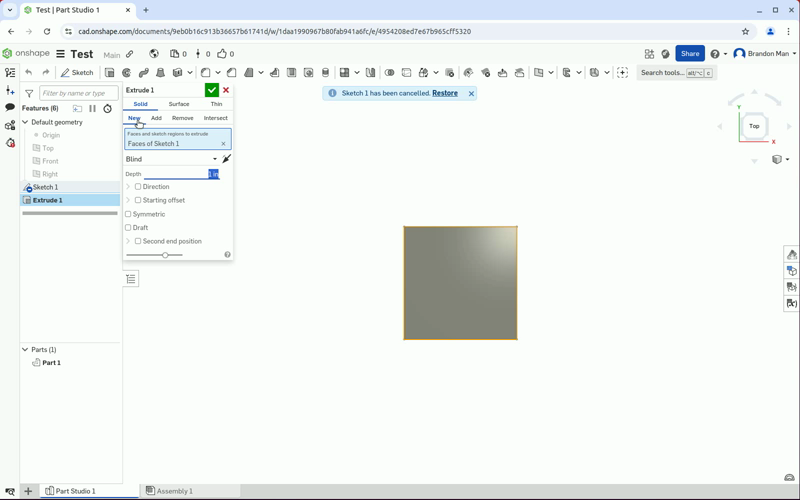
text(23.108)
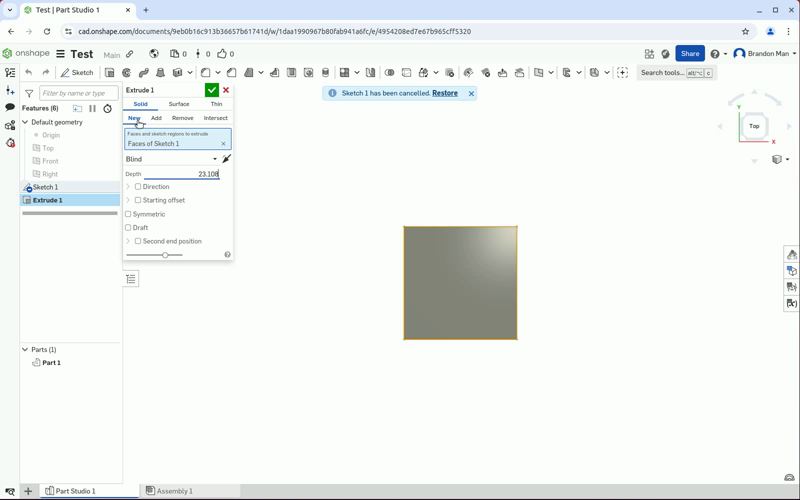
key(enter)
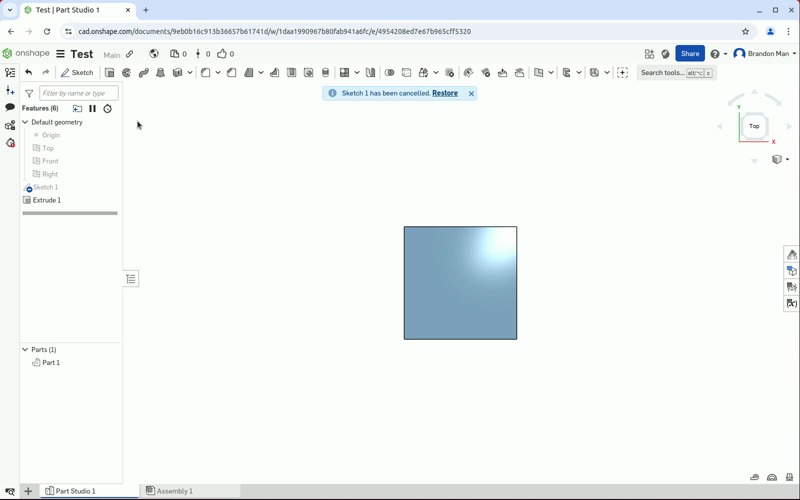
key(shift+h)
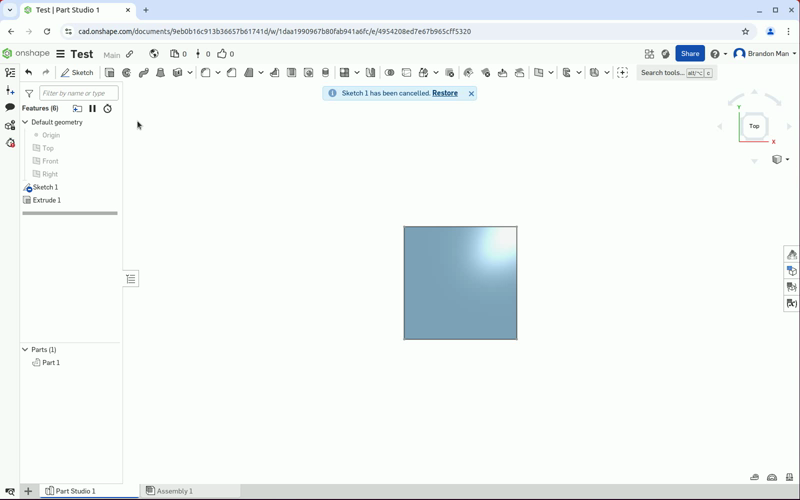
key(shift+h)
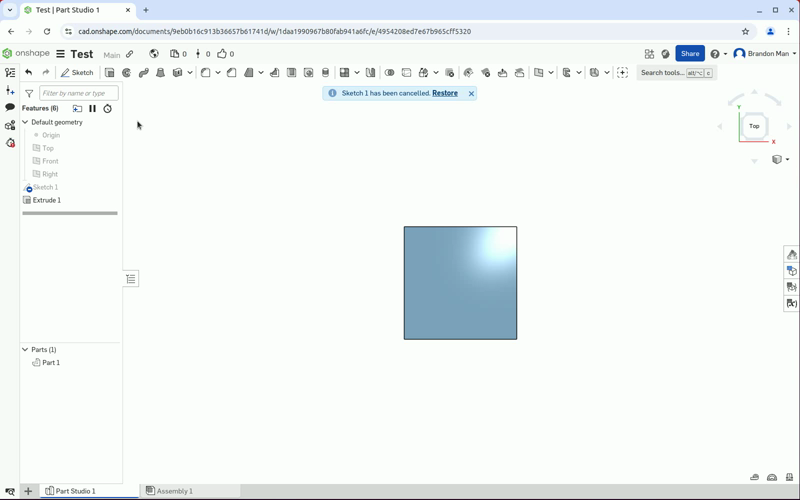
mouse_move(73, 189)
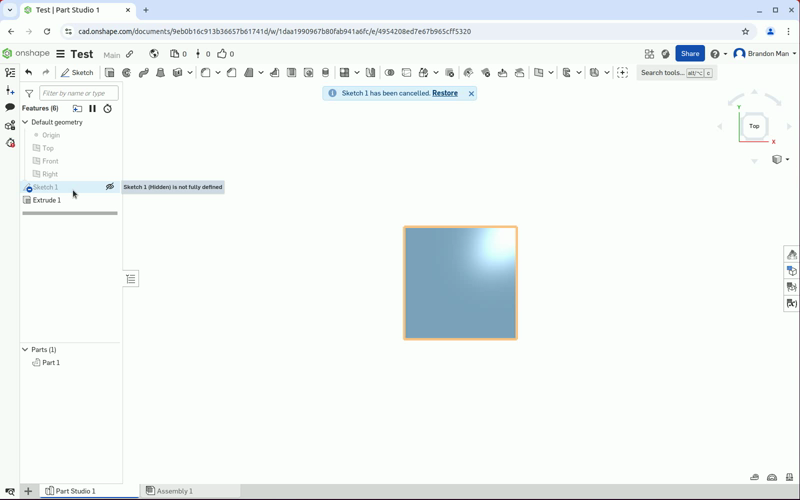
click(73, 189)
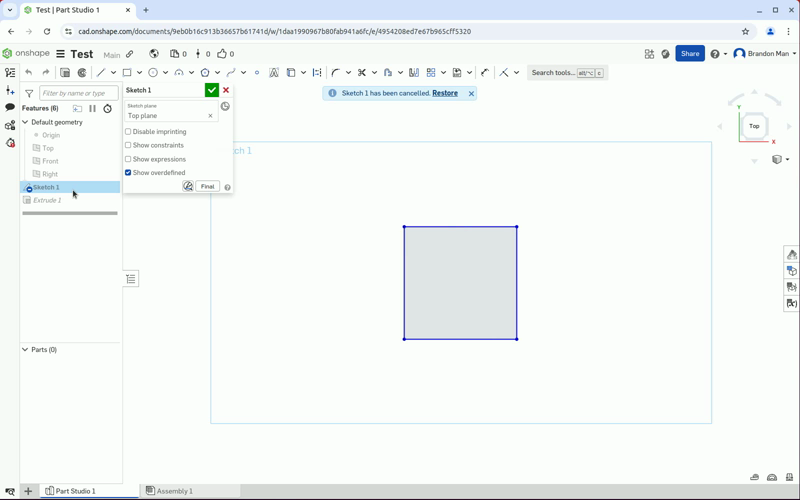
mouse_move(229, 92)
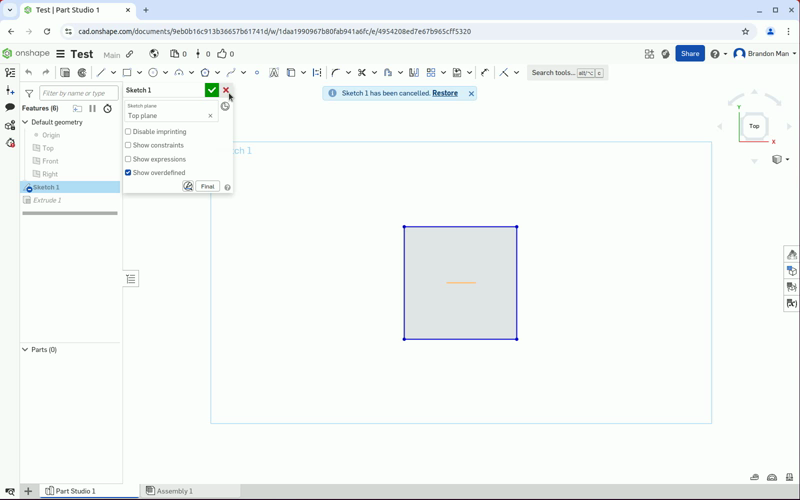
click(229, 92)
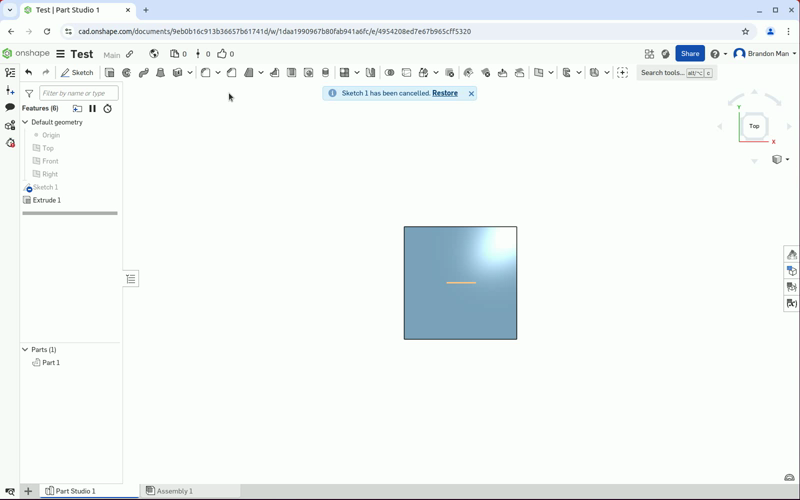
mouse_move(541, 75)
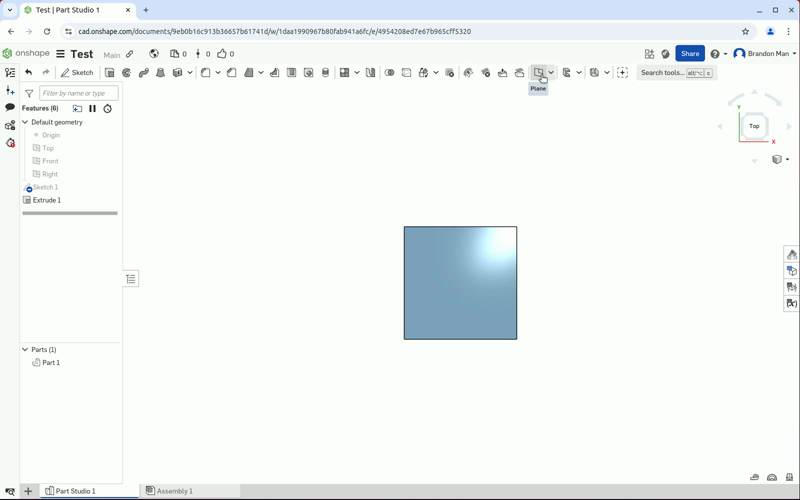
click(541, 75)
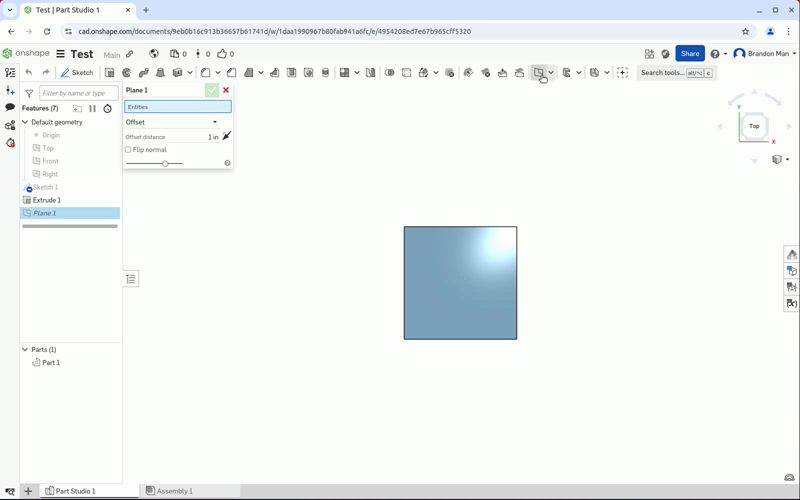
mouse_move(73, 150)
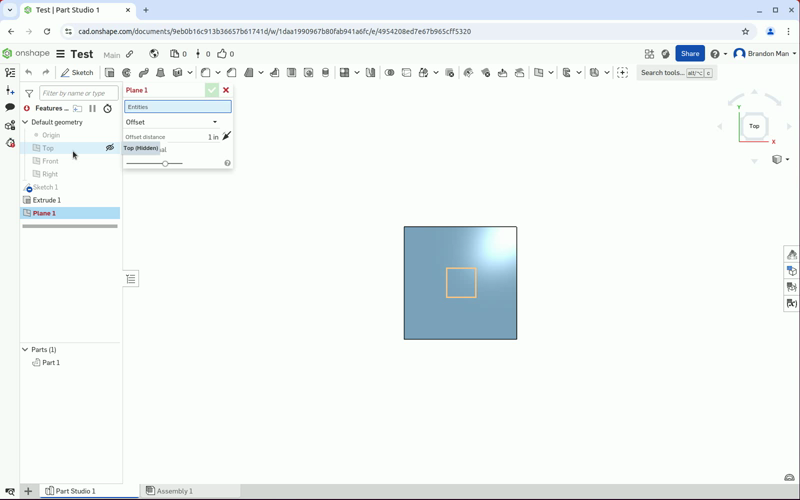
click(73, 150)
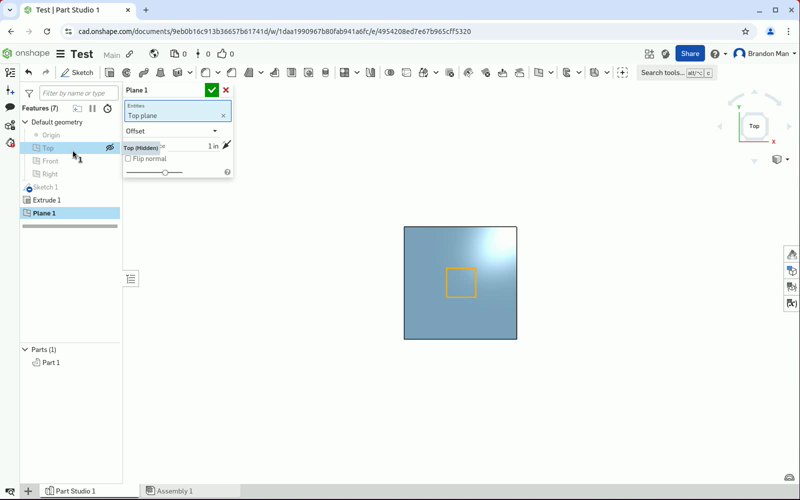
key(tab, 2)
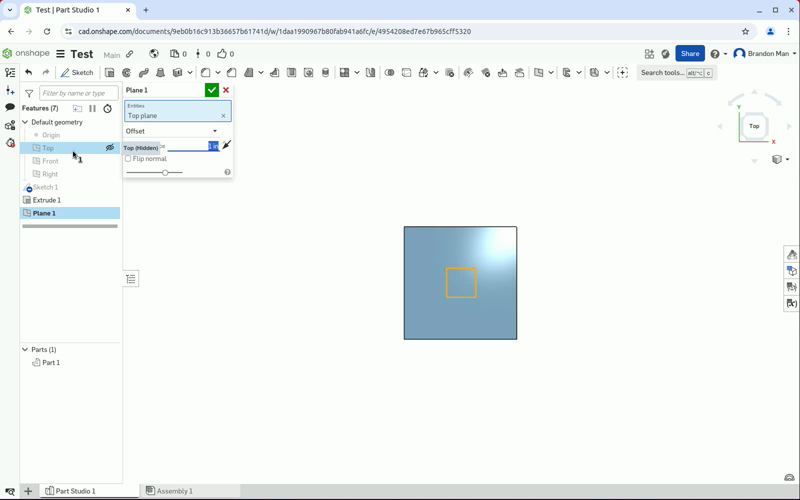
text(23.108)
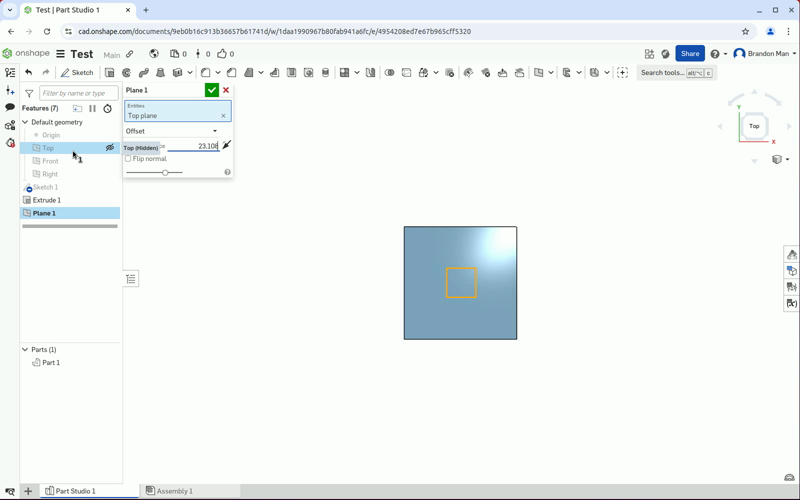
key(enter, 2)
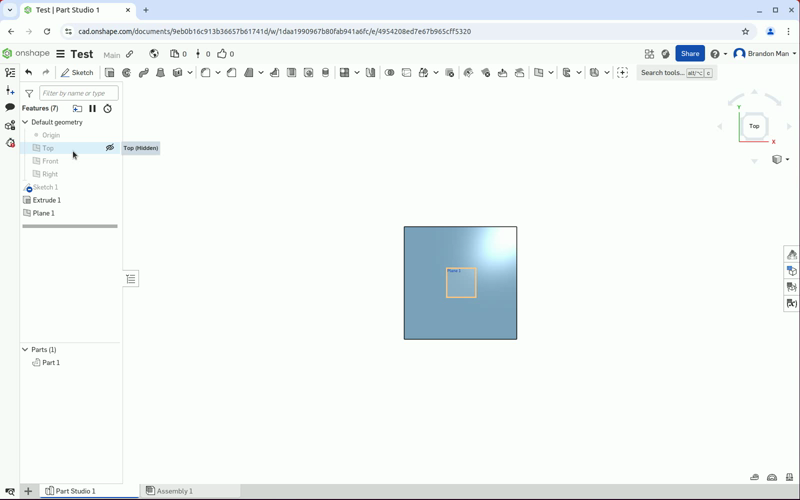
key(shift+s)
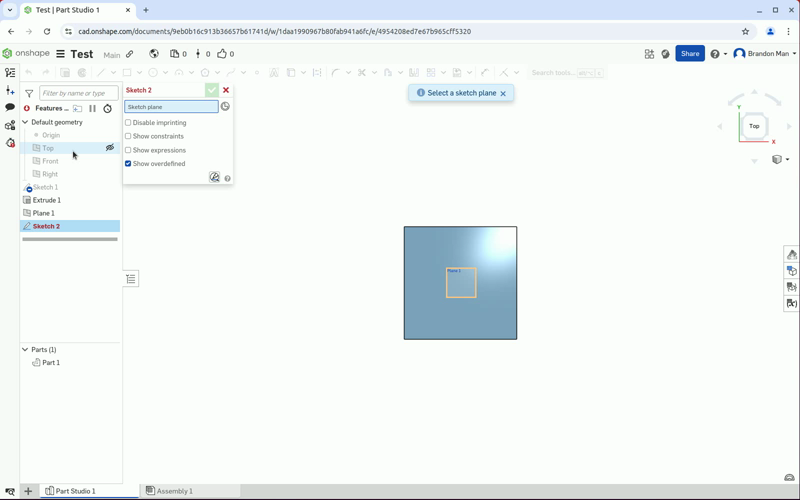
mouse_move(73, 215)
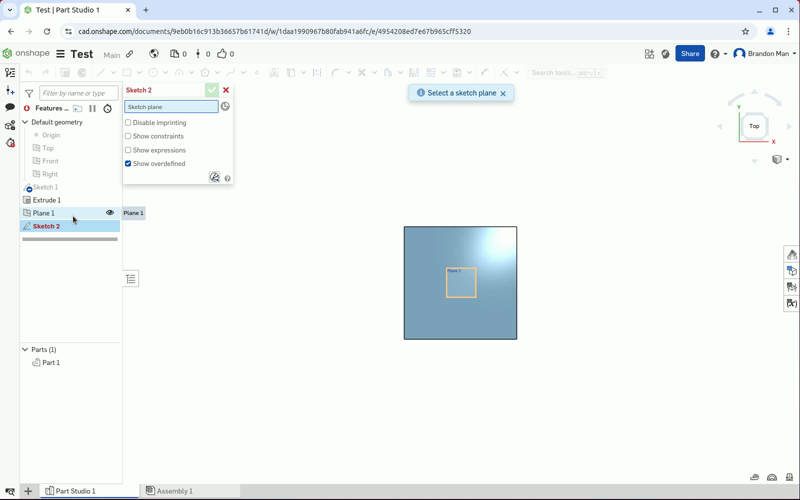
click(73, 215)
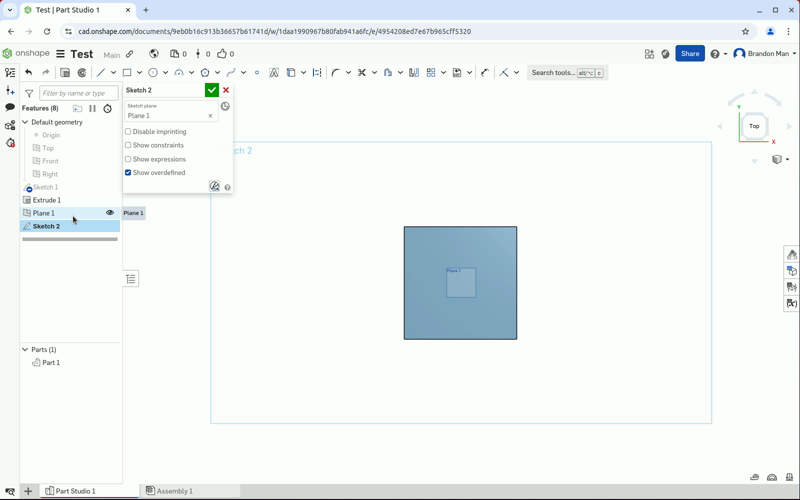
mouse_move(73, 352)
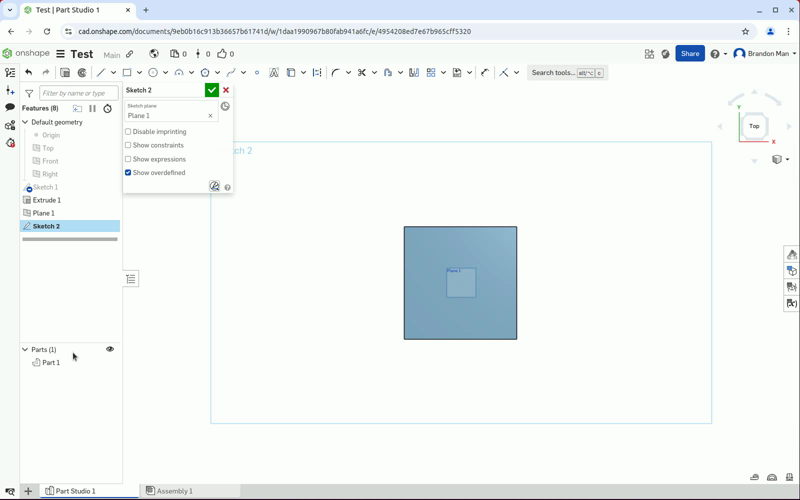
key(y)
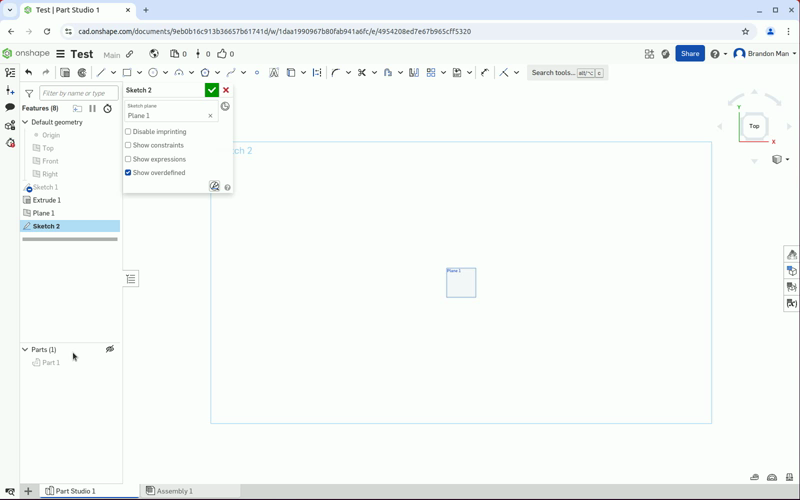
key(l)
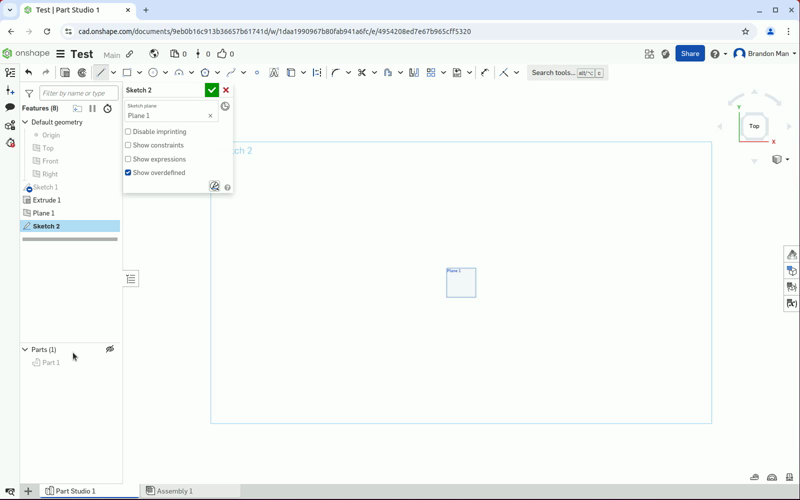
key_down(shift)
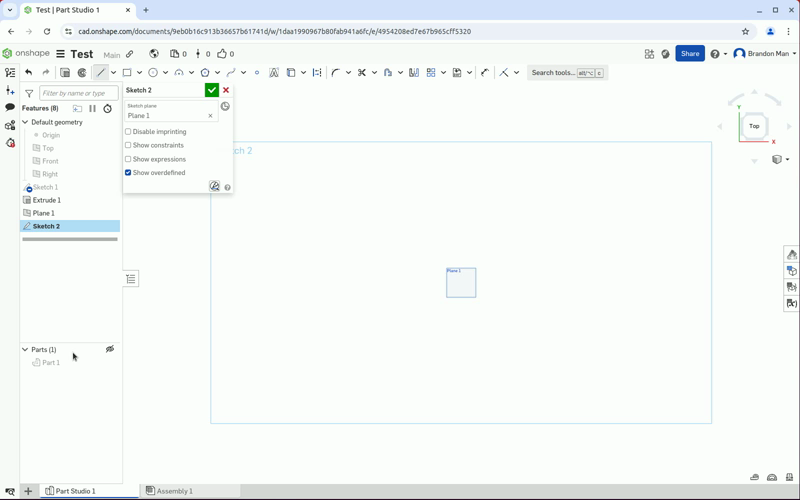
mouse_move(423, 282)
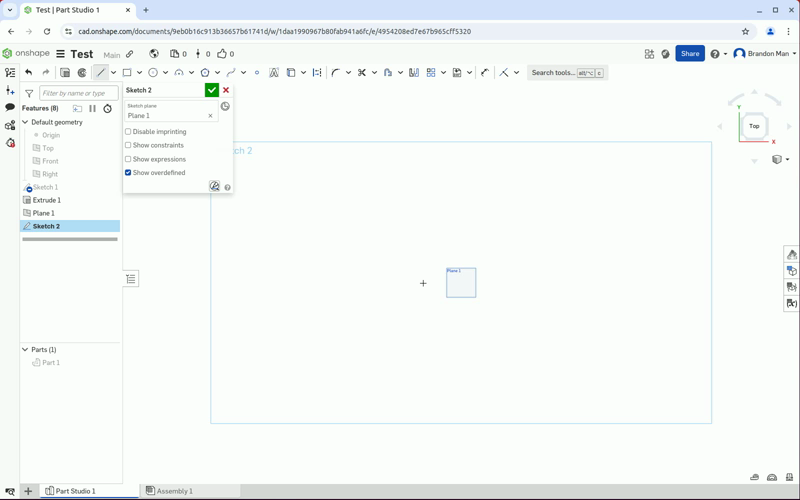
click(423, 282)
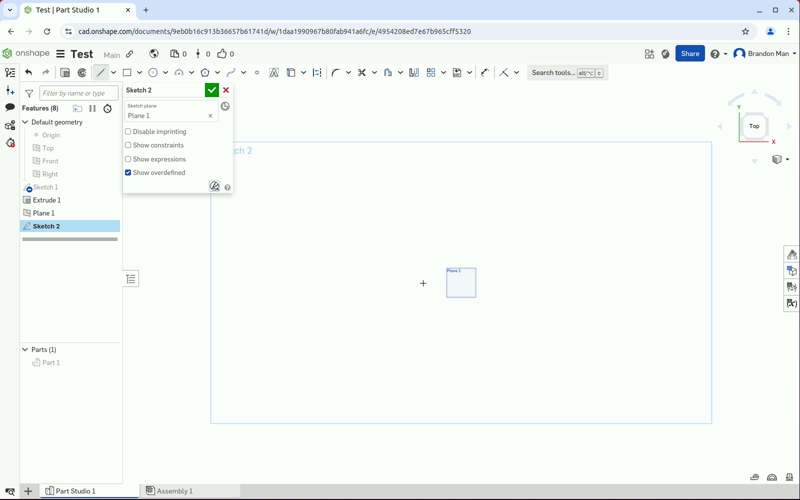
key_up(shift)
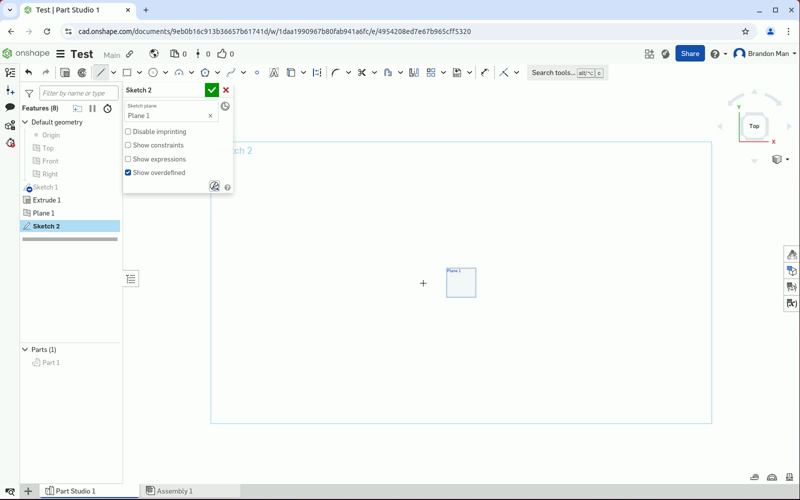
key_down(shift)
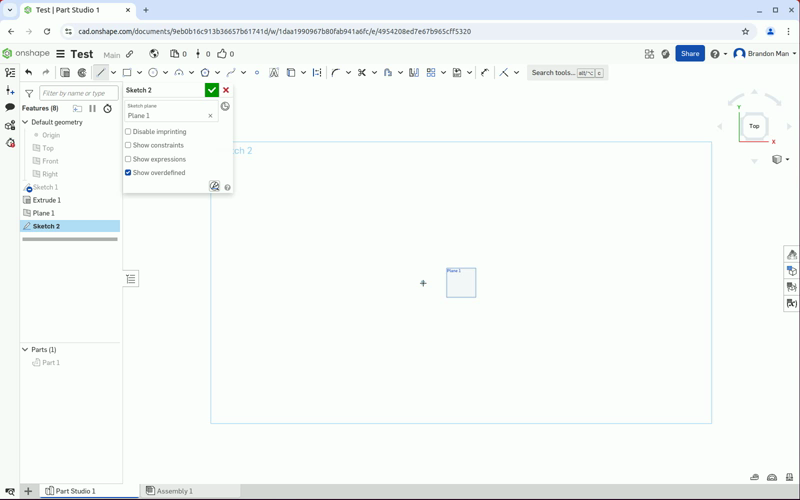
mouse_move(453, 282)
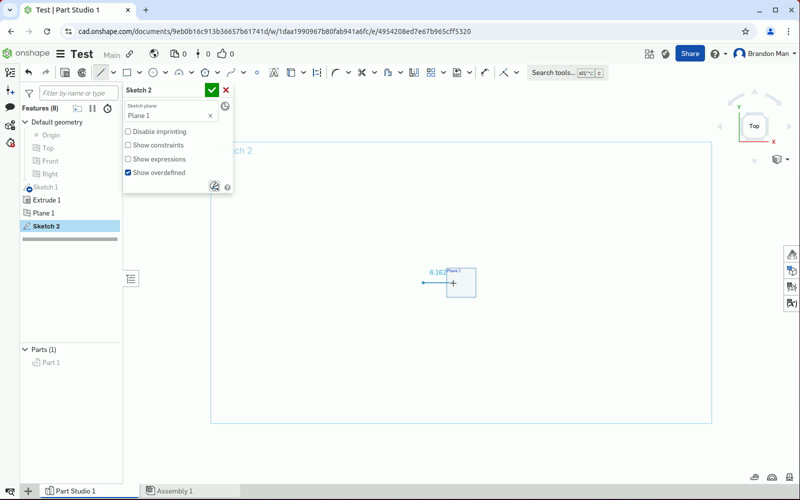
mouse_move(442, 315)
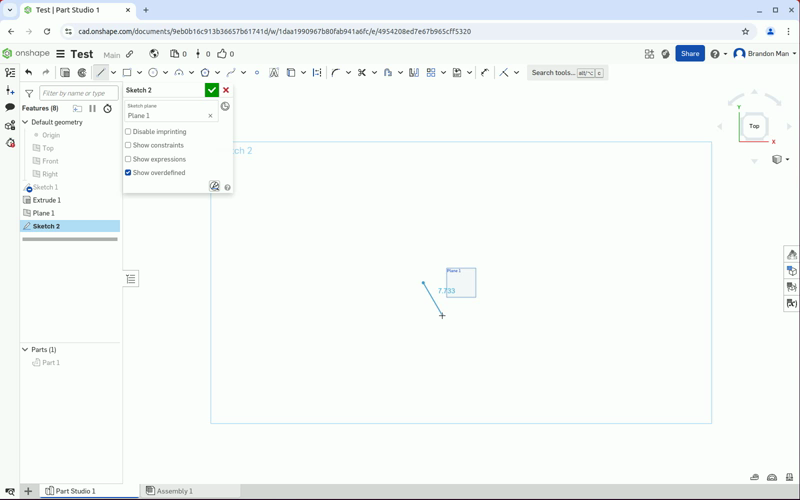
click(442, 315)
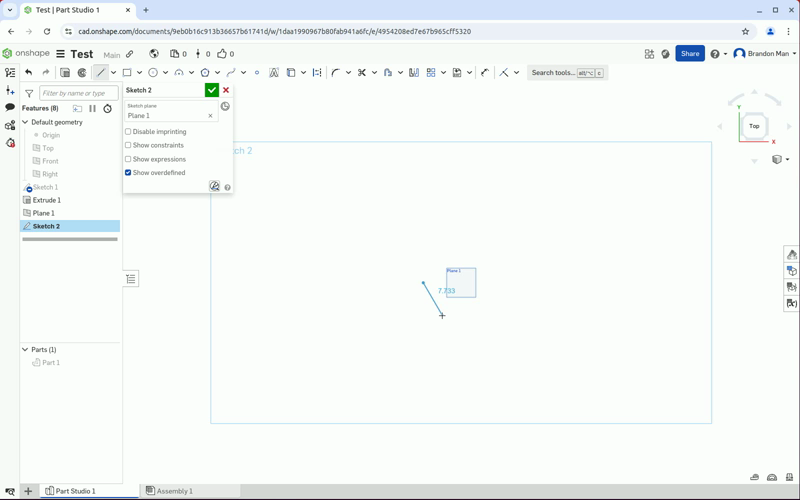
key_up(shift)
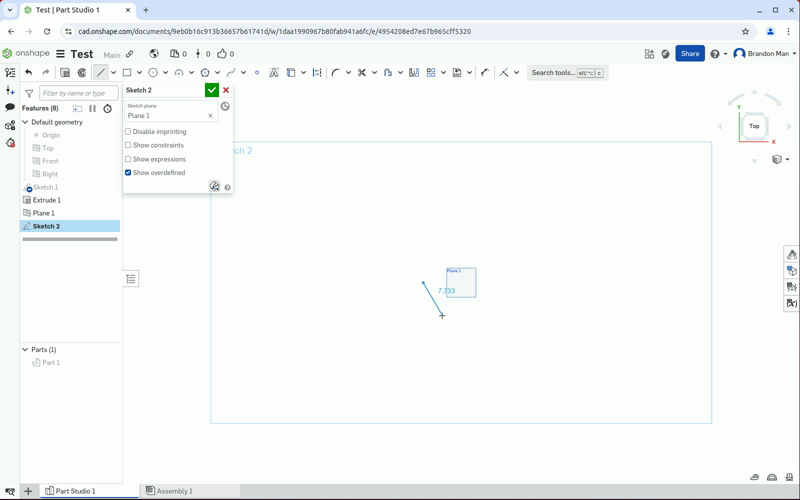
key_down(shift)
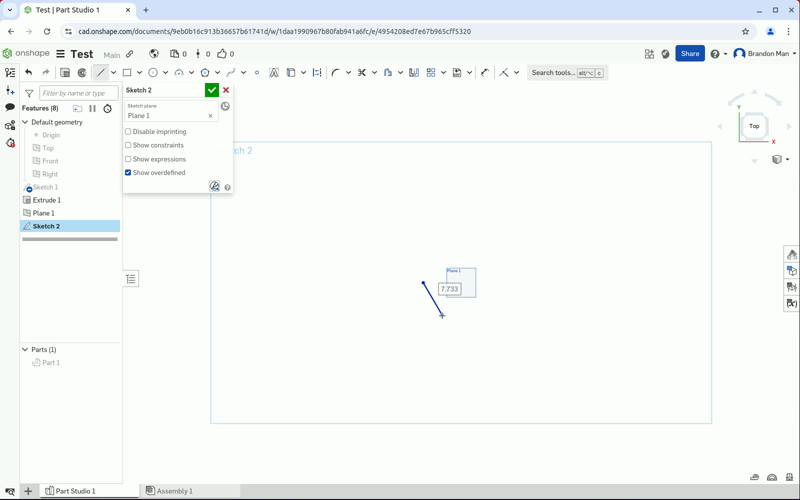
mouse_move(472, 315)
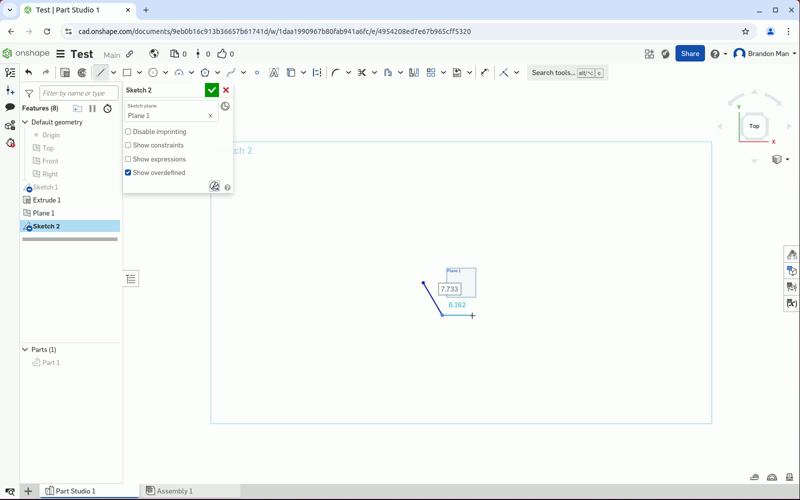
mouse_move(479, 315)
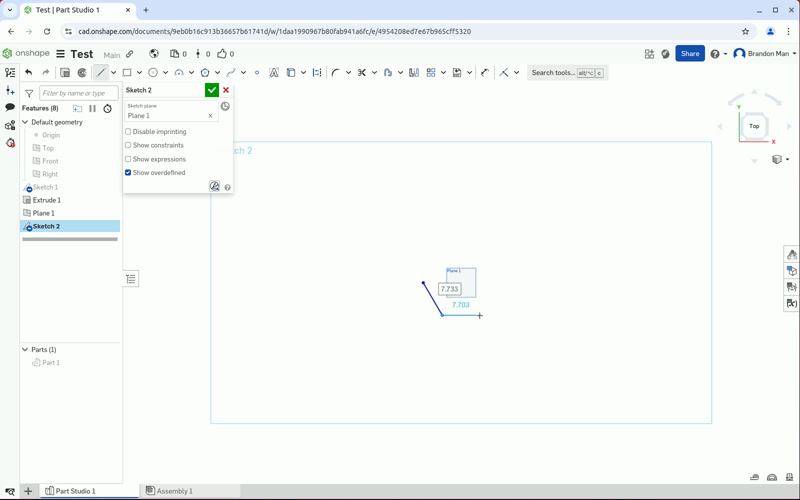
click(479, 315)
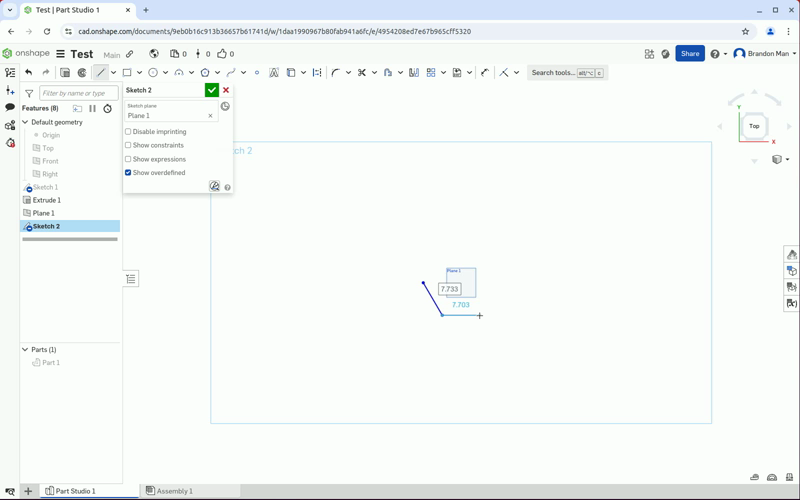
key_up(shift)
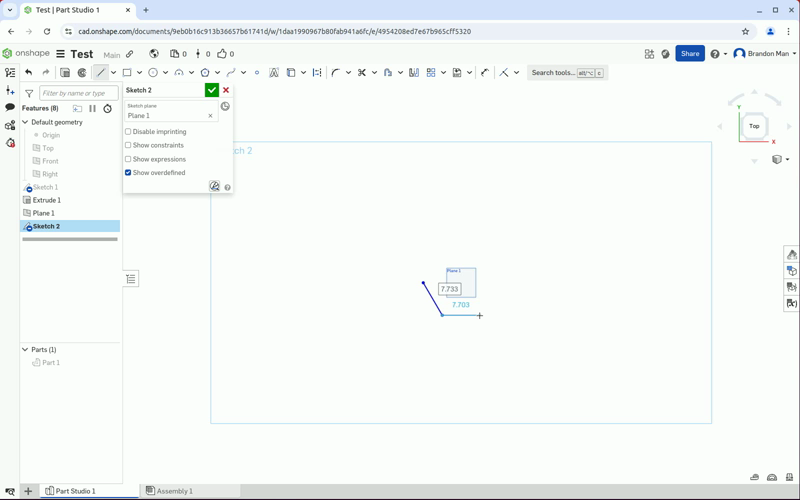
key_down(shift)
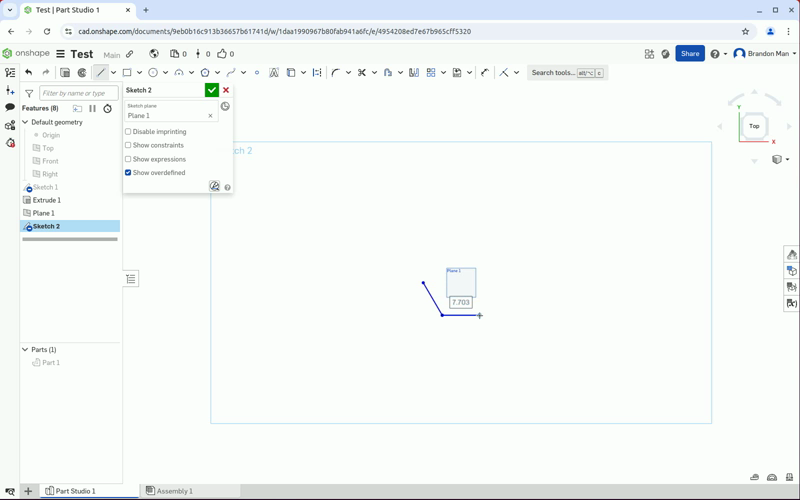
mouse_move(509, 315)
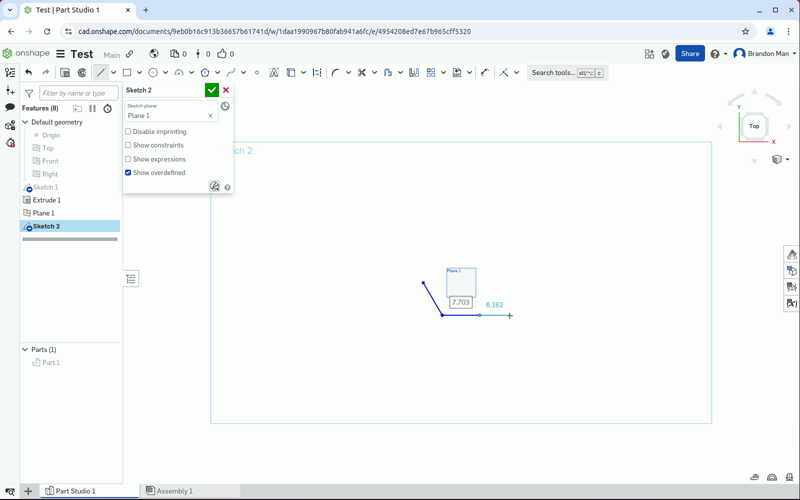
mouse_move(498, 282)
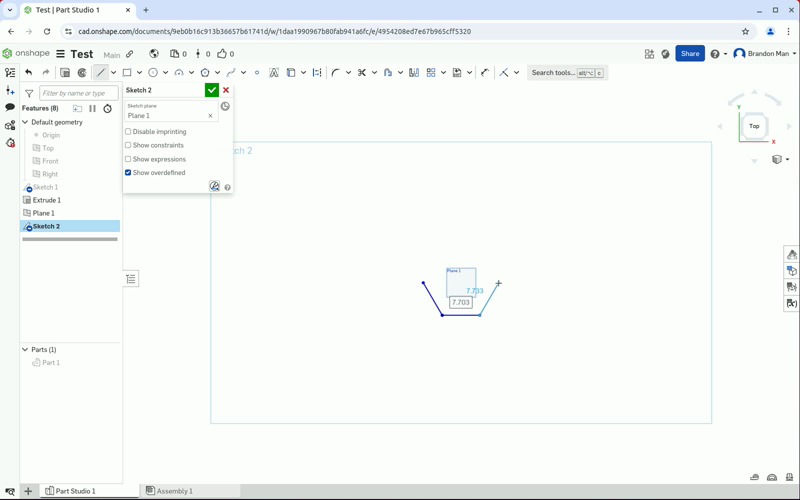
click(498, 282)
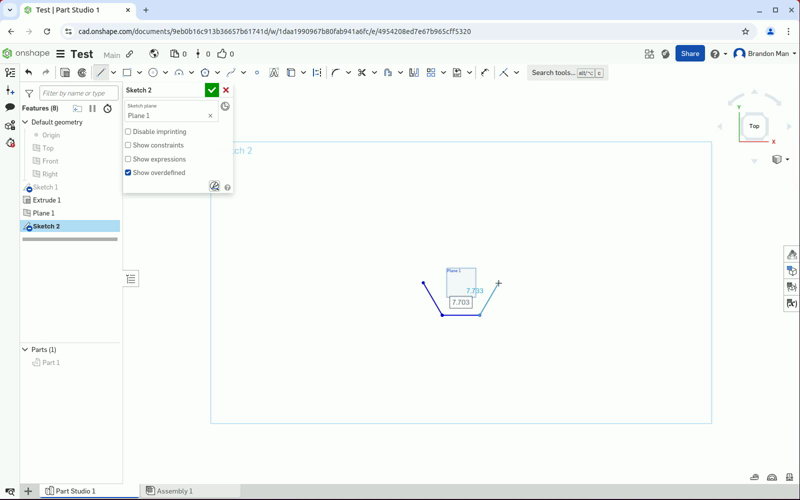
key_up(shift)
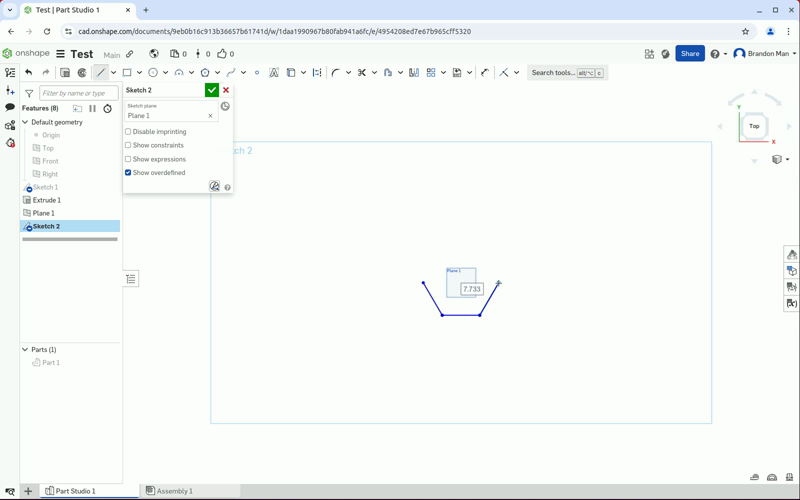
key_down(shift)
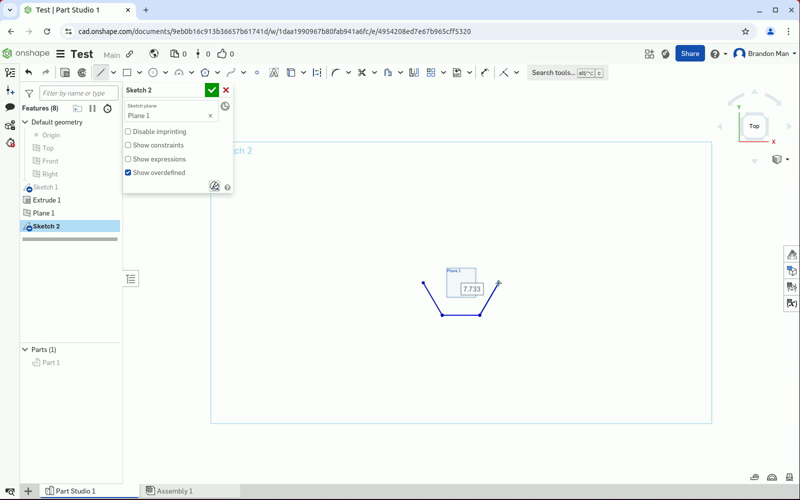
mouse_move(528, 282)
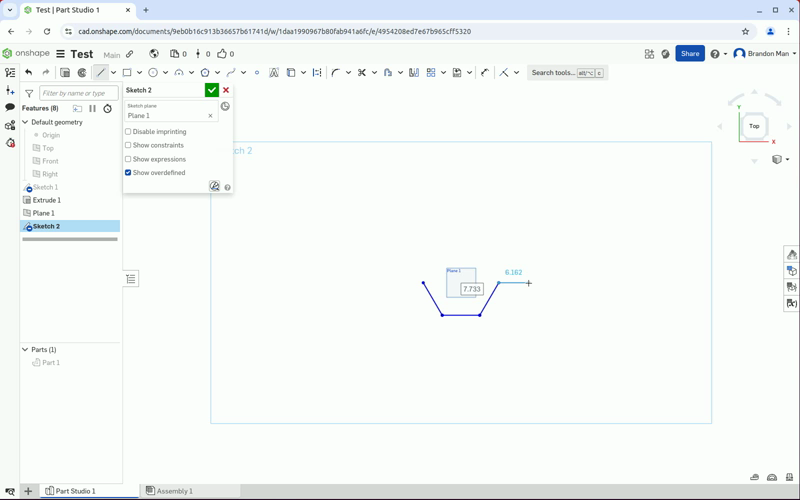
mouse_move(479, 250)
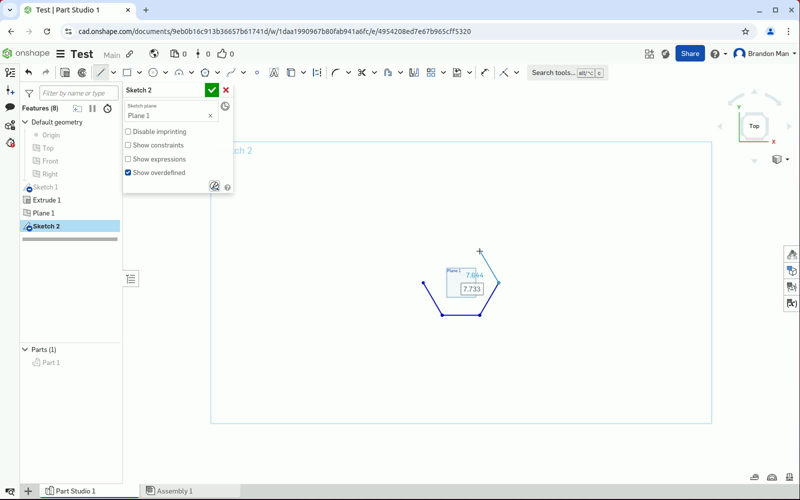
click(479, 250)
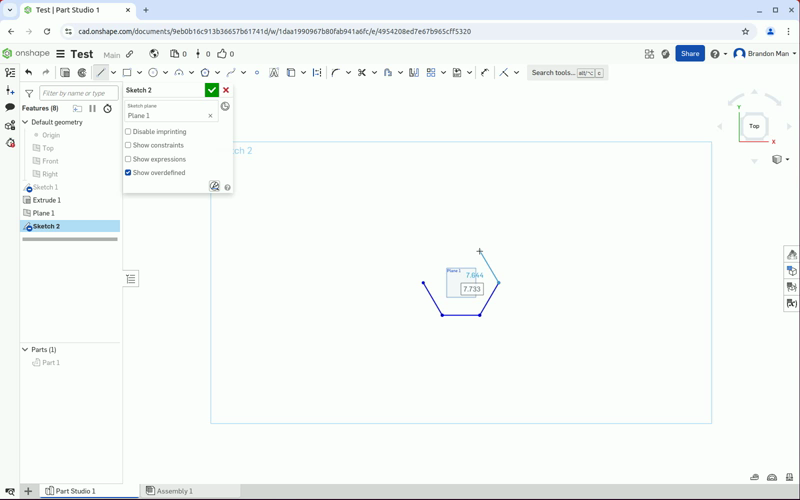
key_up(shift)
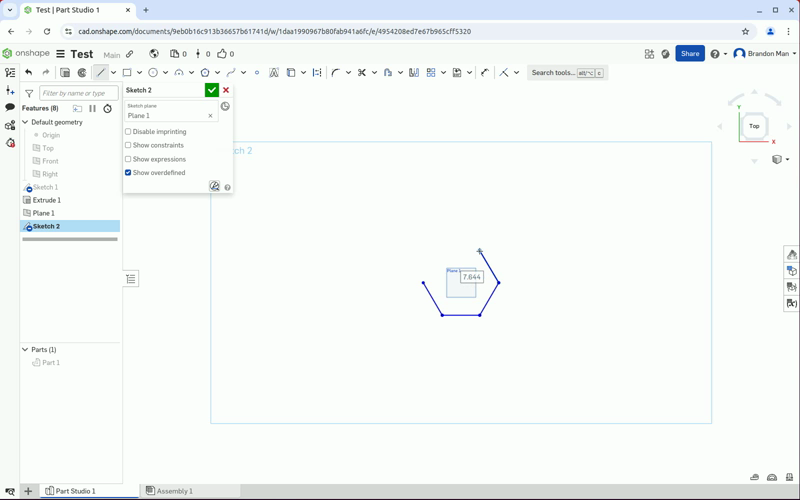
key_down(shift)
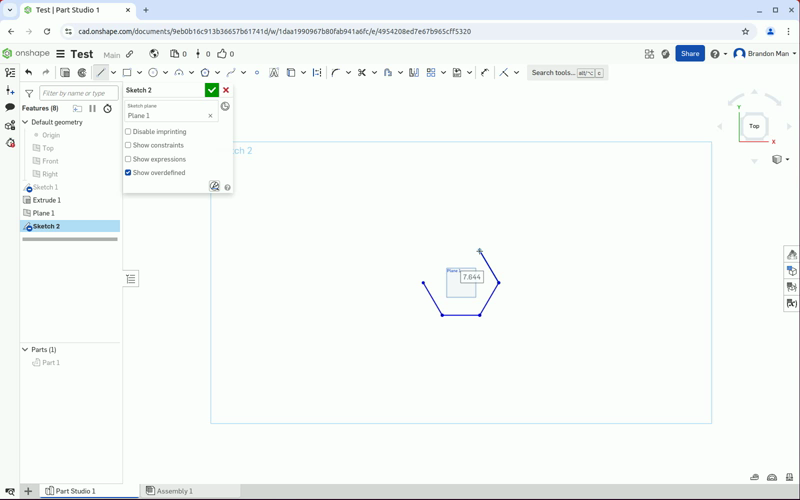
mouse_move(509, 250)
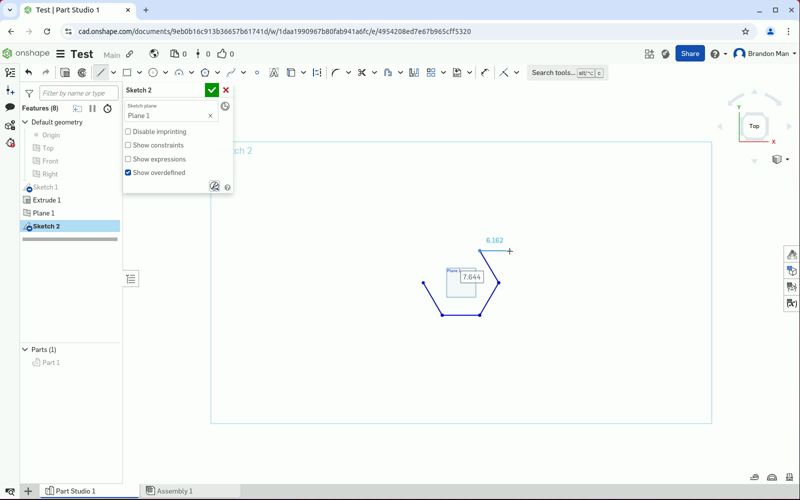
mouse_move(442, 250)
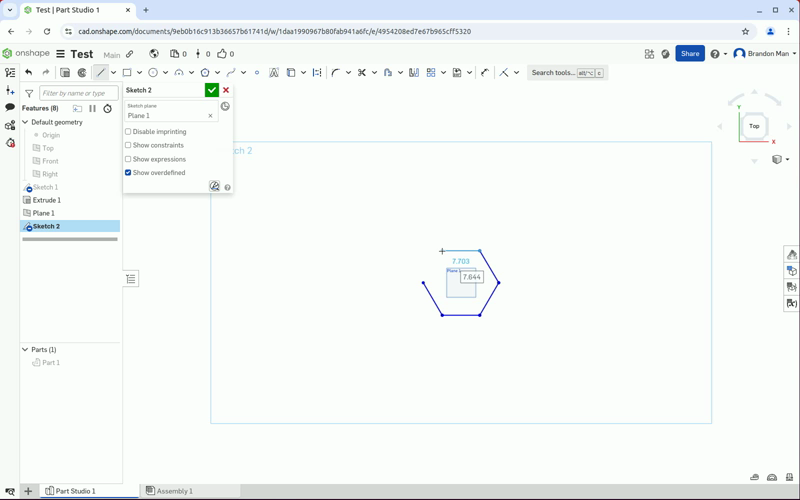
click(442, 250)
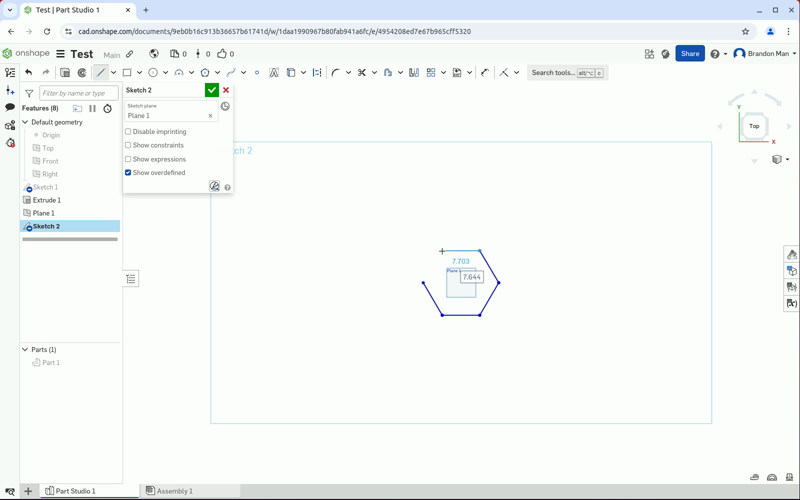
key_up(shift)
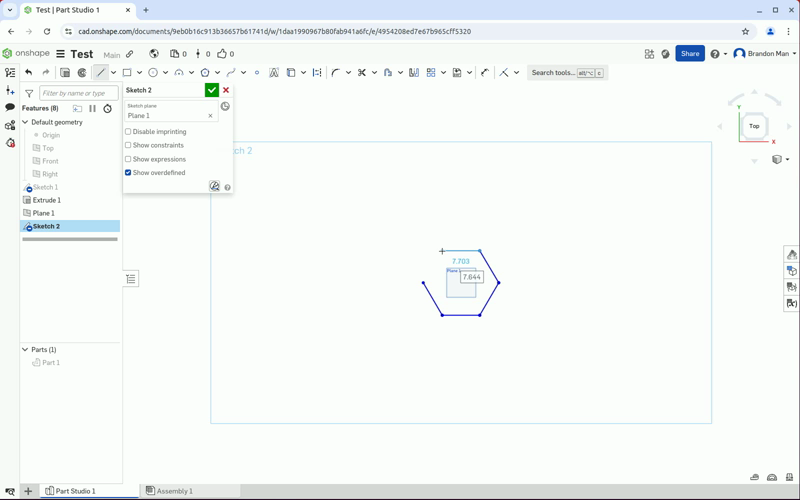
mouse_move(472, 250)
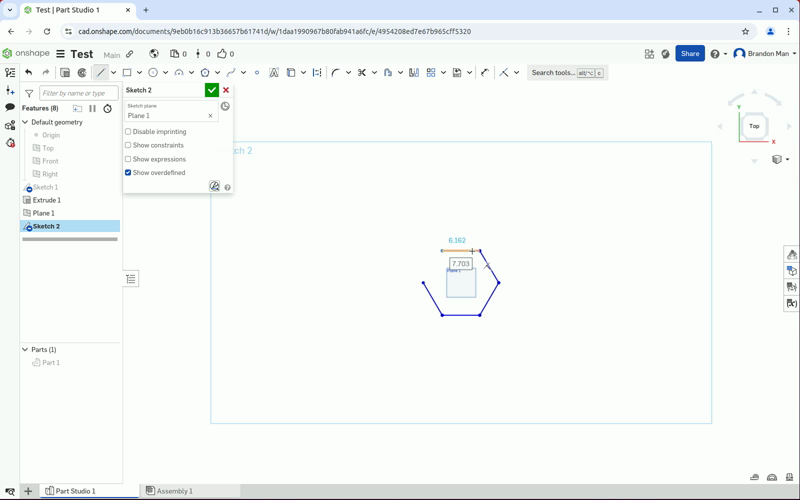
key_down(shift)
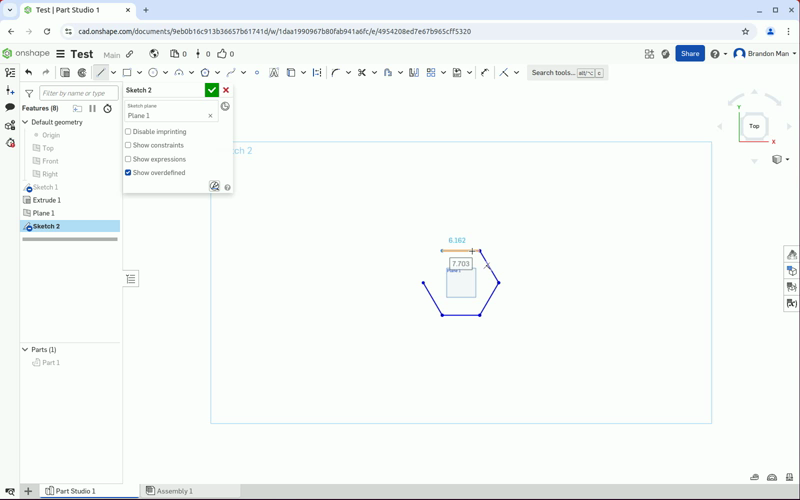
mouse_move(423, 282)
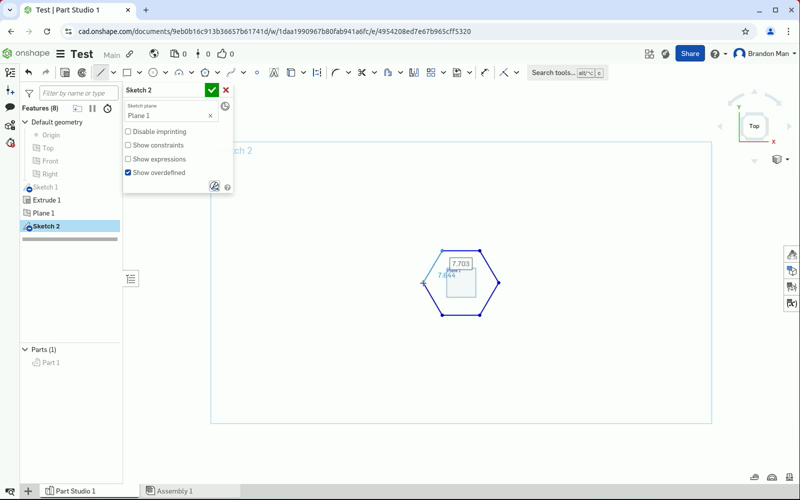
key_up(shift)
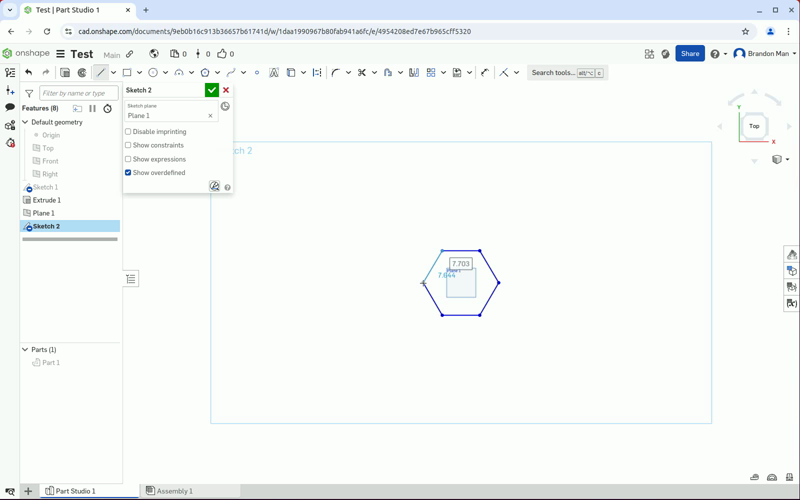
click(423, 282)
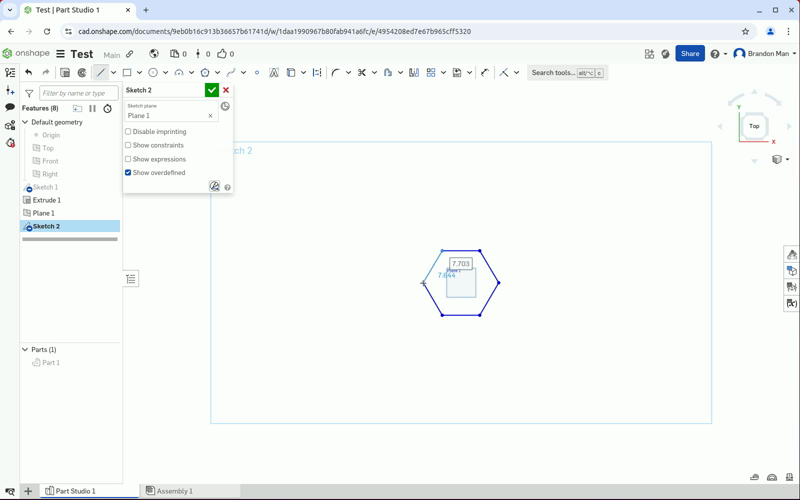
key(esc)
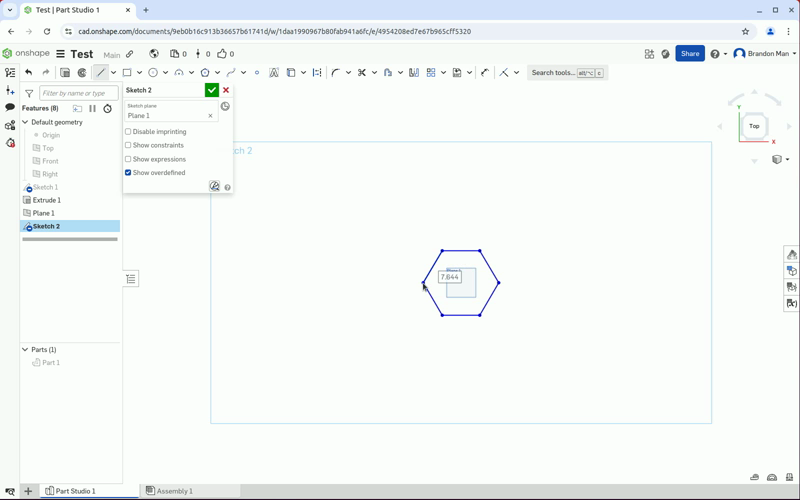
mouse_move(477, 303)
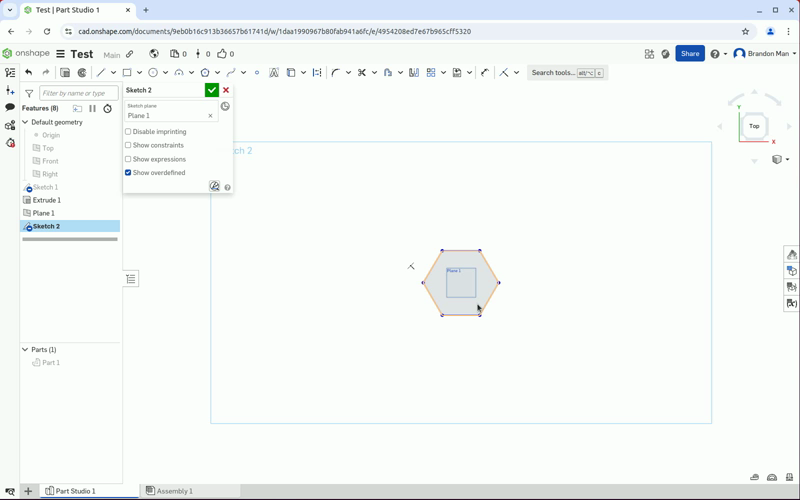
click(477, 303)
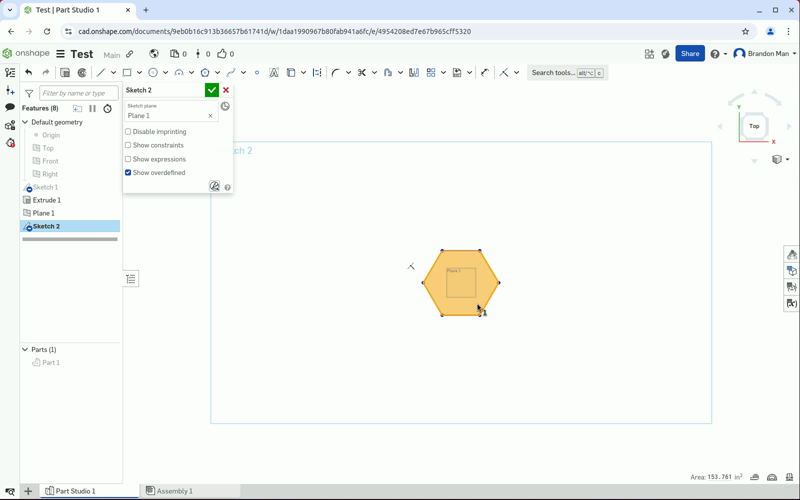
mouse_move(73, 352)
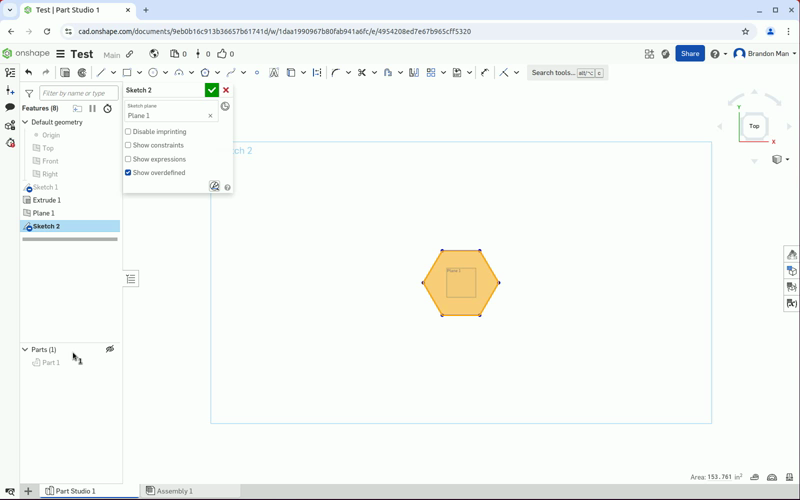
key(shift+y)
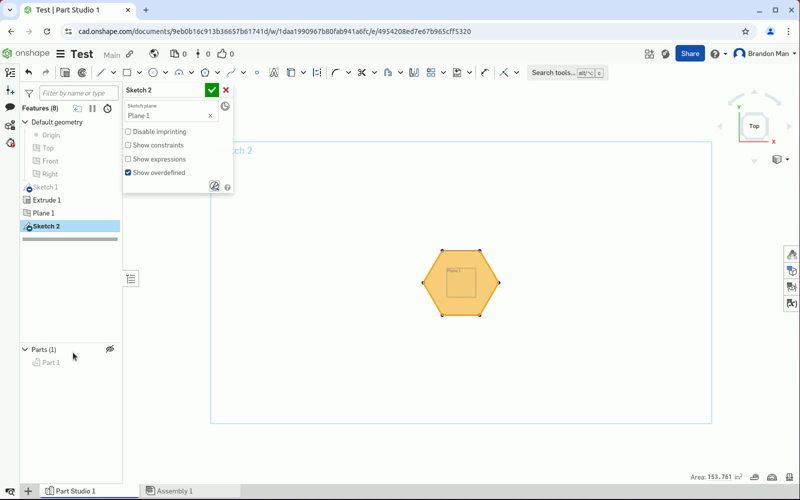
key(shift+e)
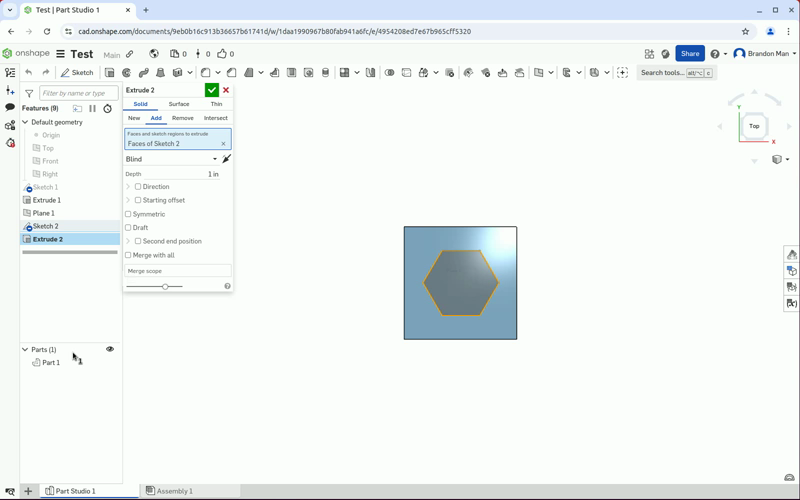
mouse_move(143, 106)
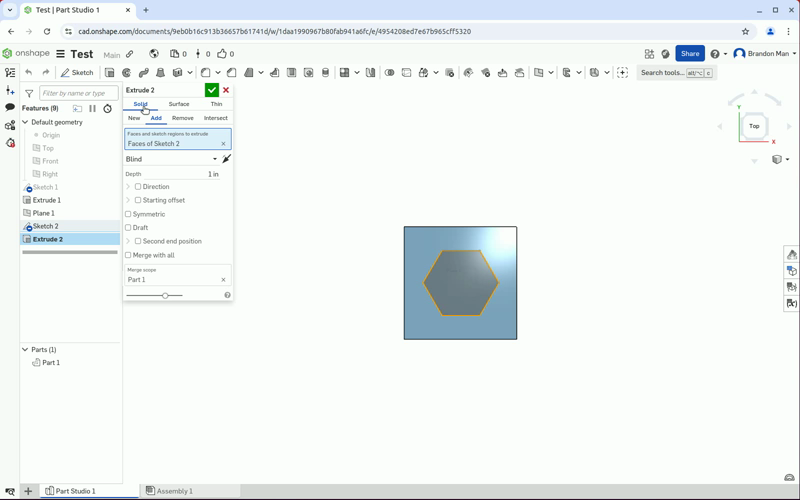
click(143, 106)
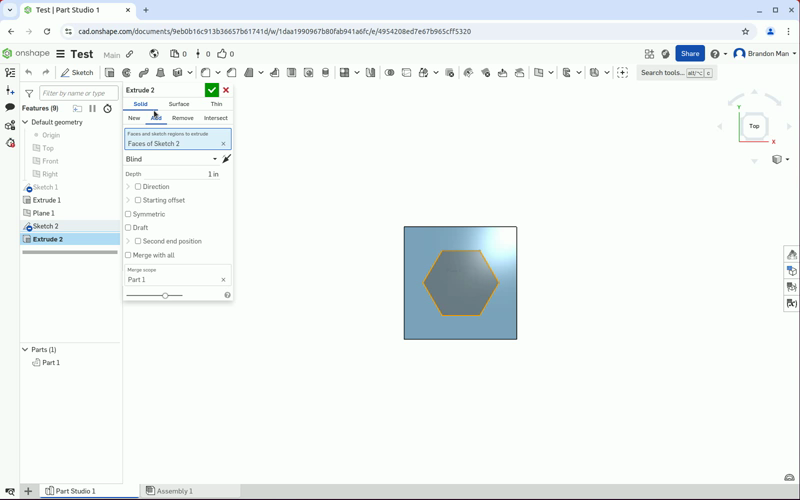
mouse_move(186, 120)
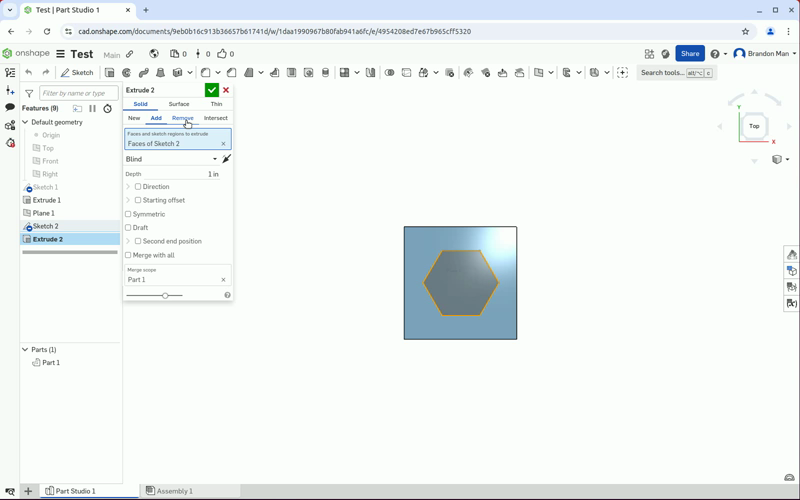
click(186, 120)
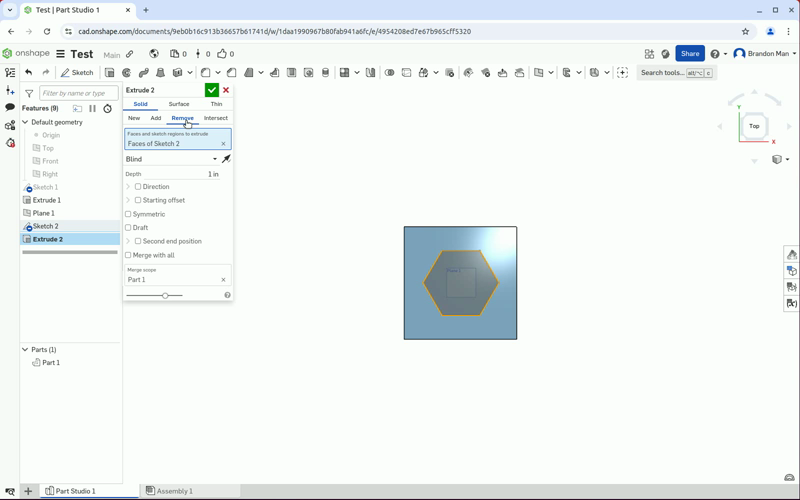
key(tab, 4)
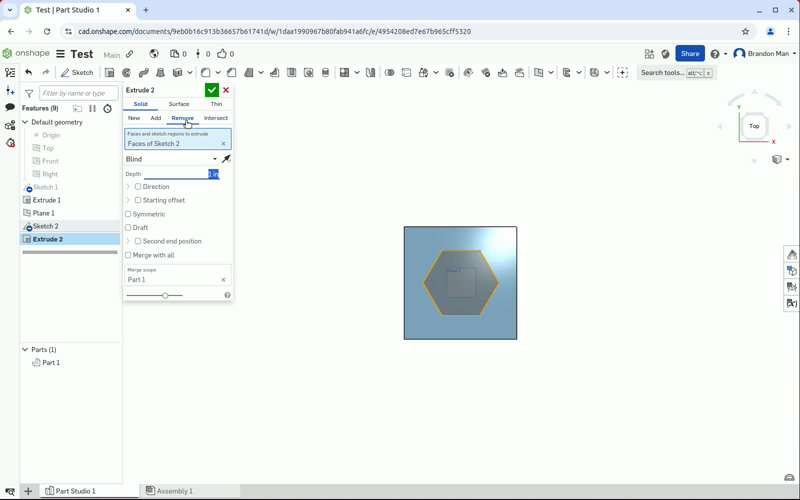
text(23.108)
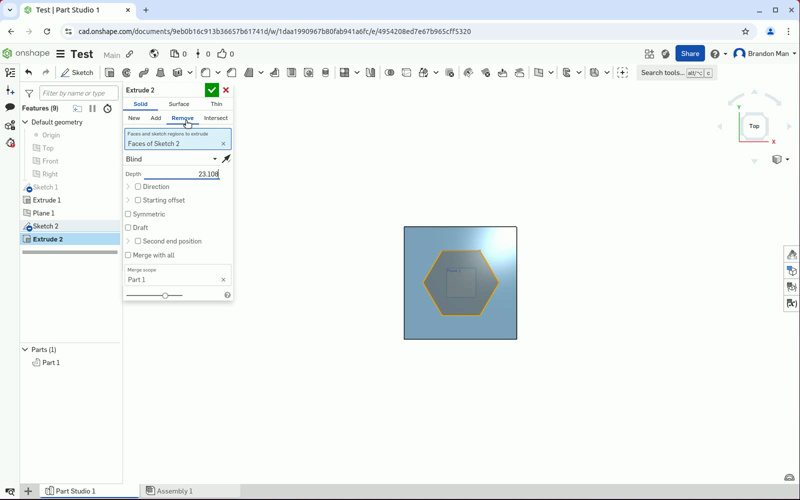
key(tab, 6)
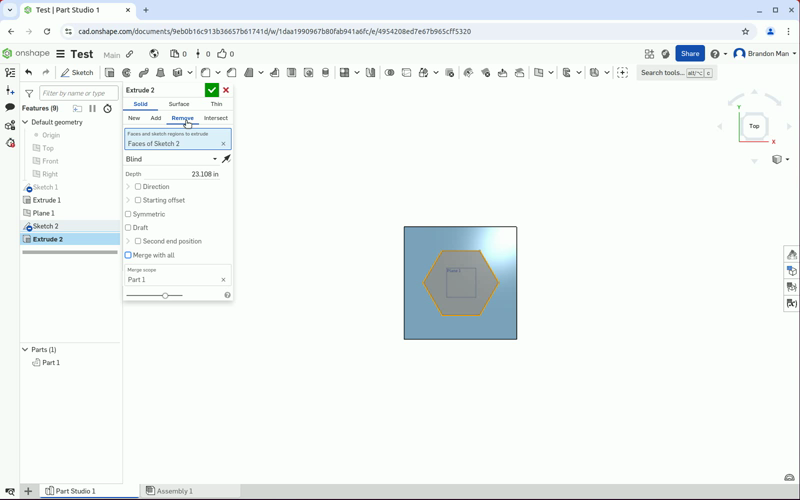
key(space)
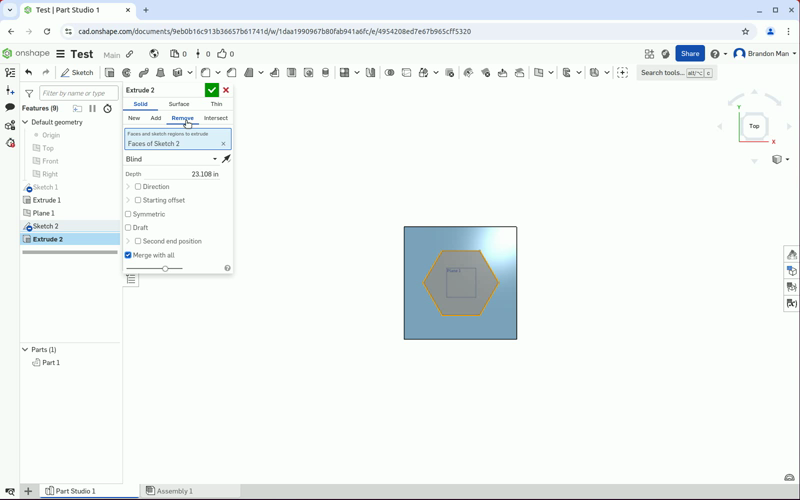
key(enter)
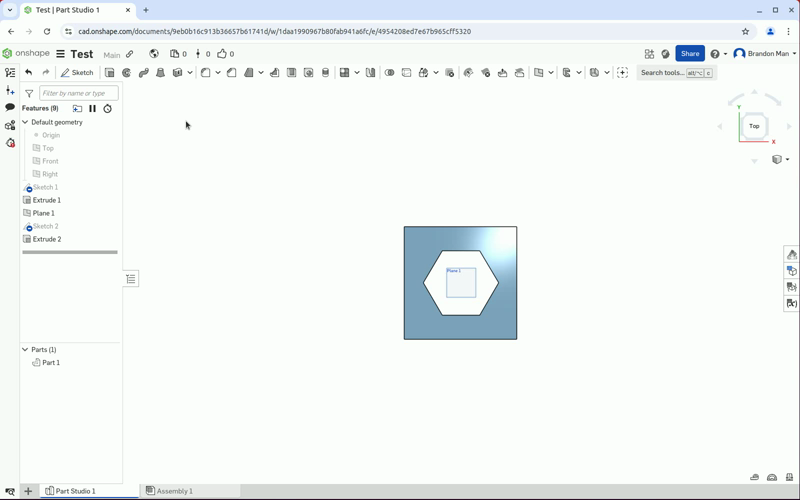
key(shift+h)
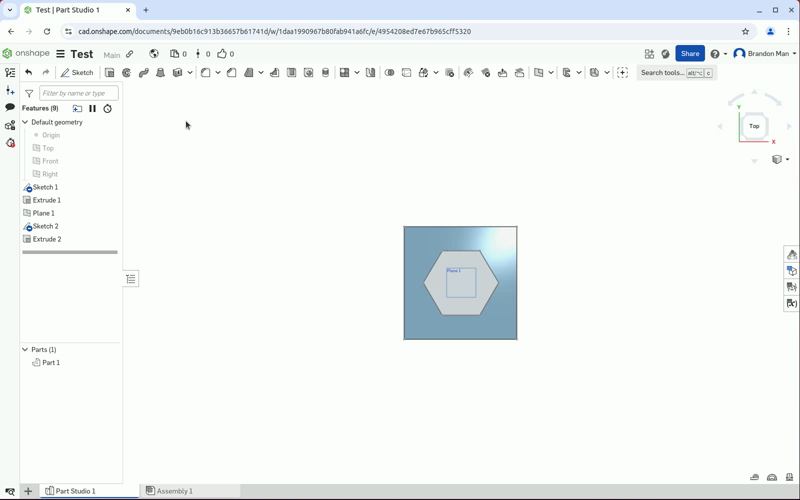
key(shift+h)
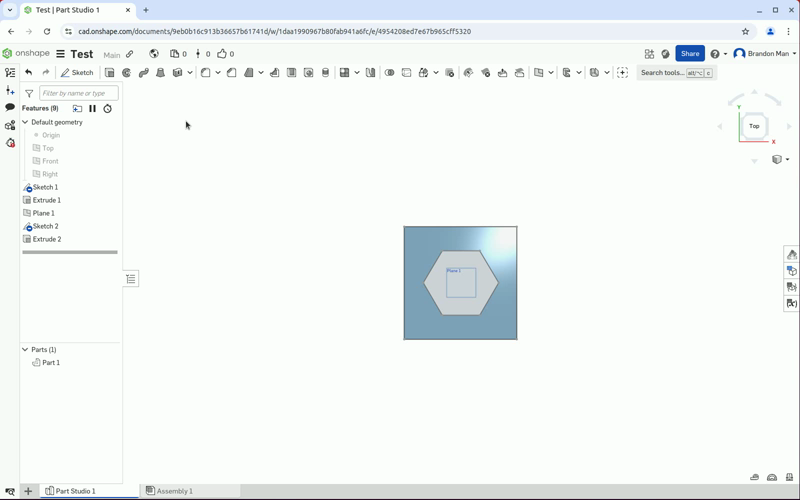
key(shift+7)
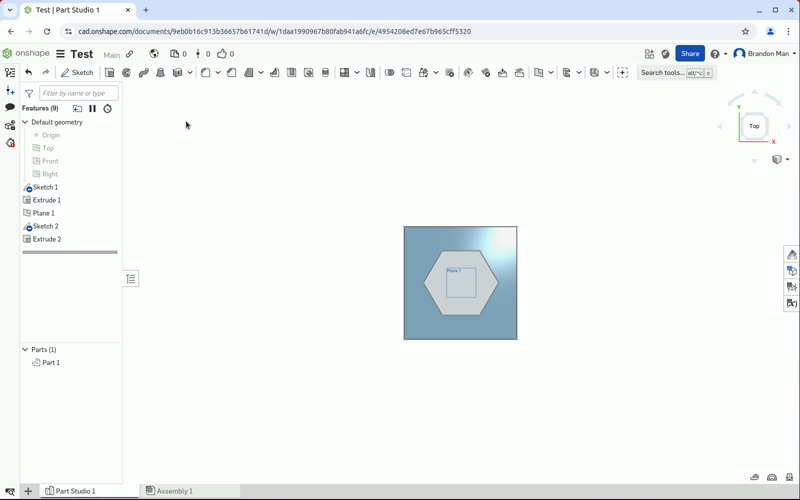
key(up, 3)
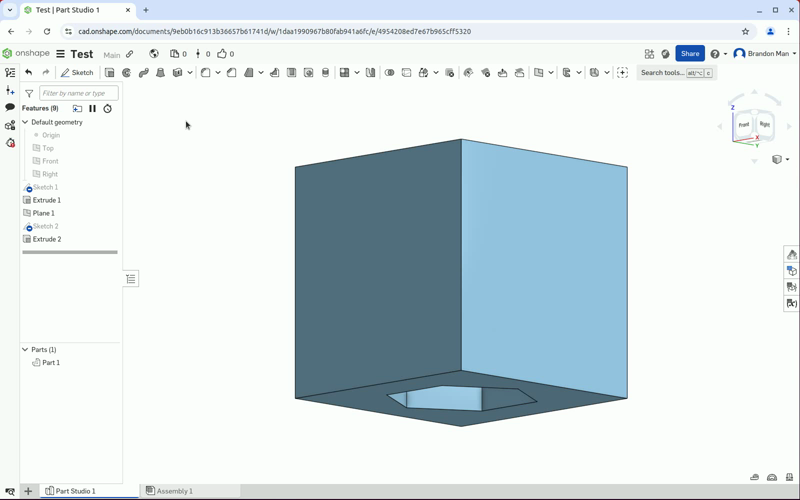
key(left, 3)
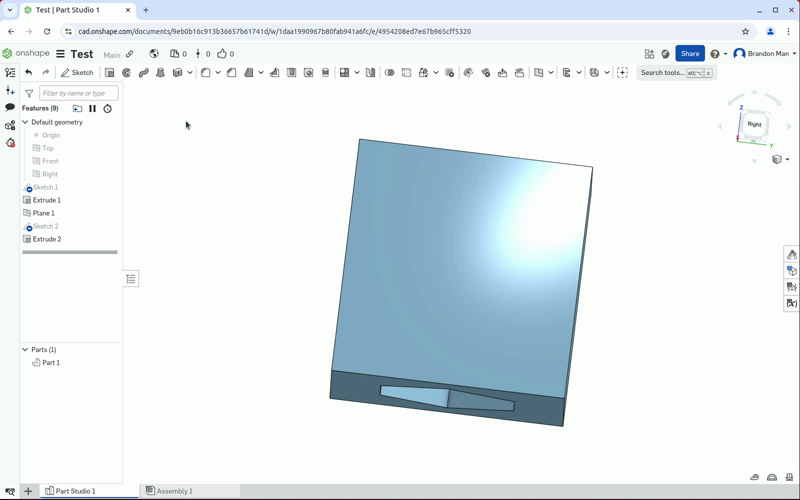
key(right, 3)
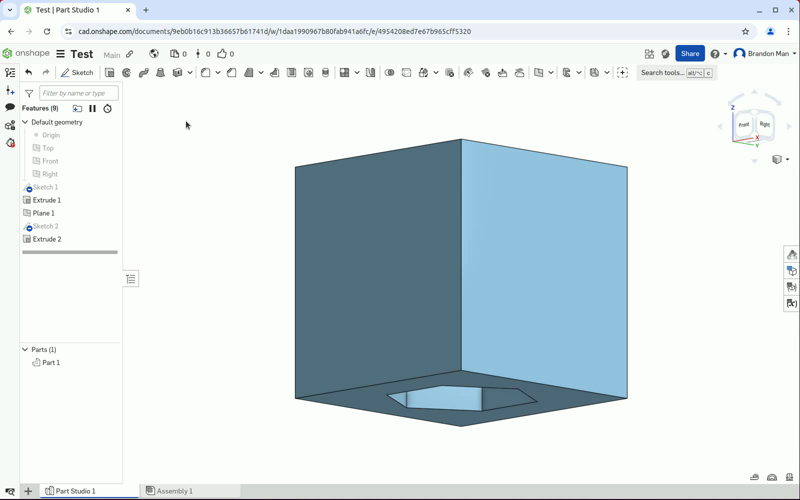
key(down, 3)
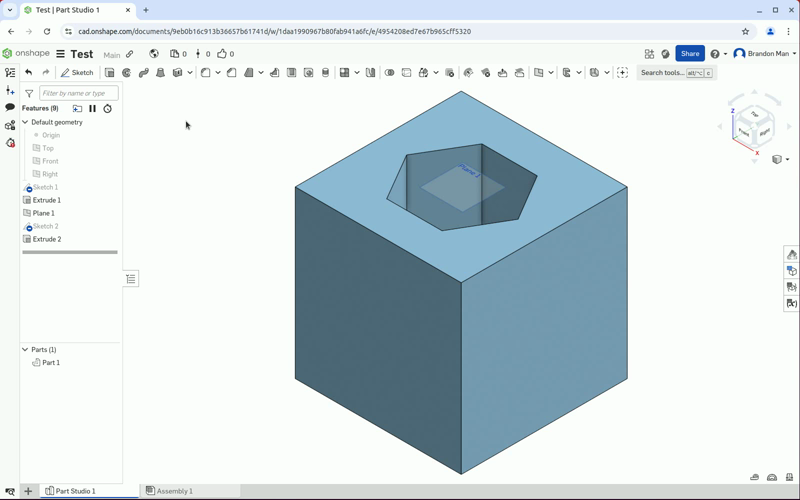
mouse_move(73, 189)
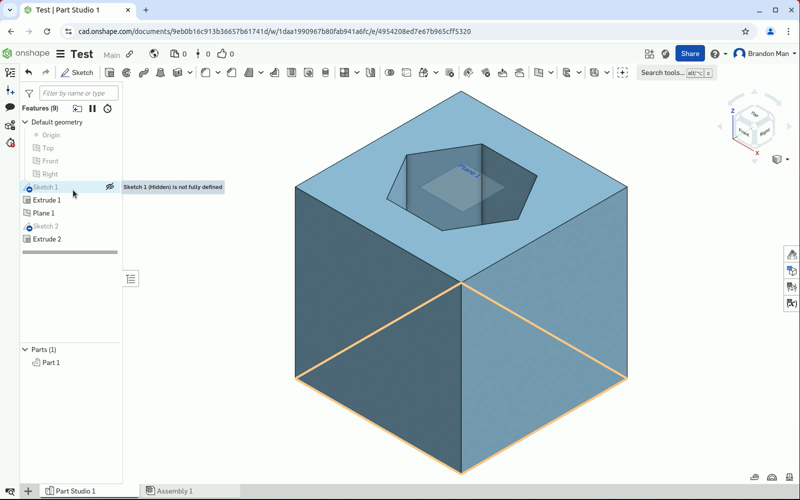
click(73, 189)